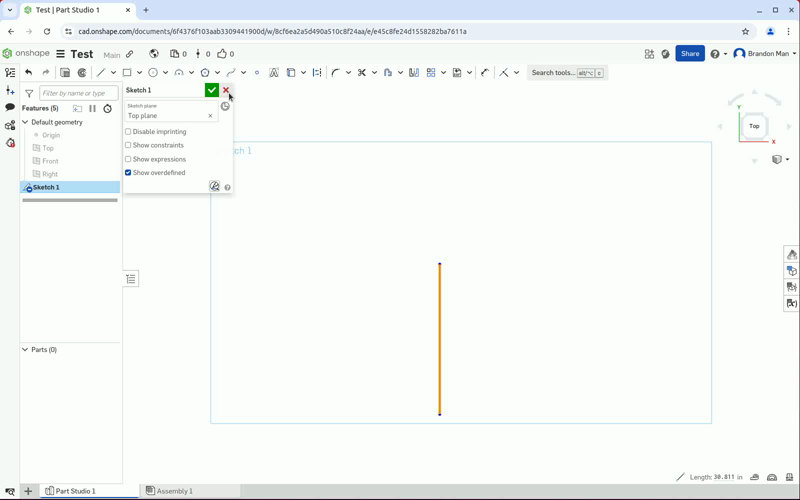
key(shift+h)
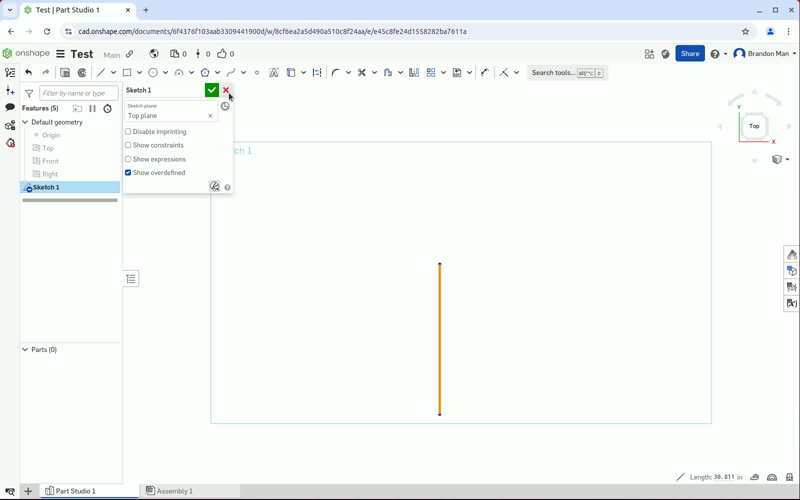
key(shift+s)
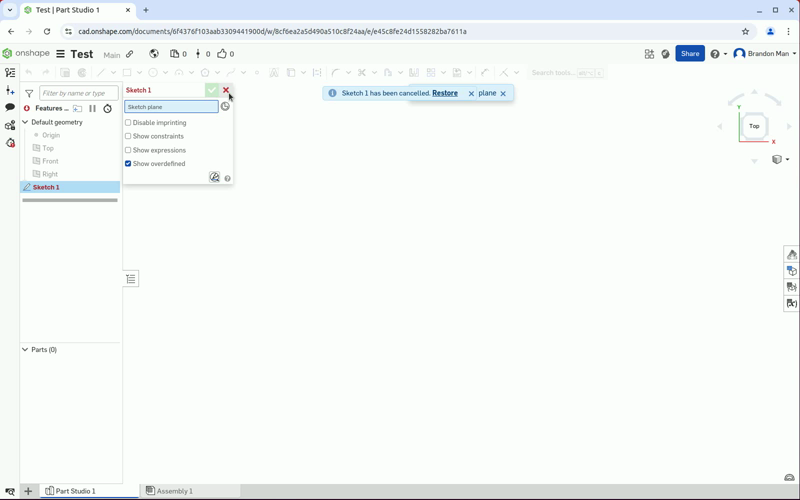
mouse_move(73, 150)
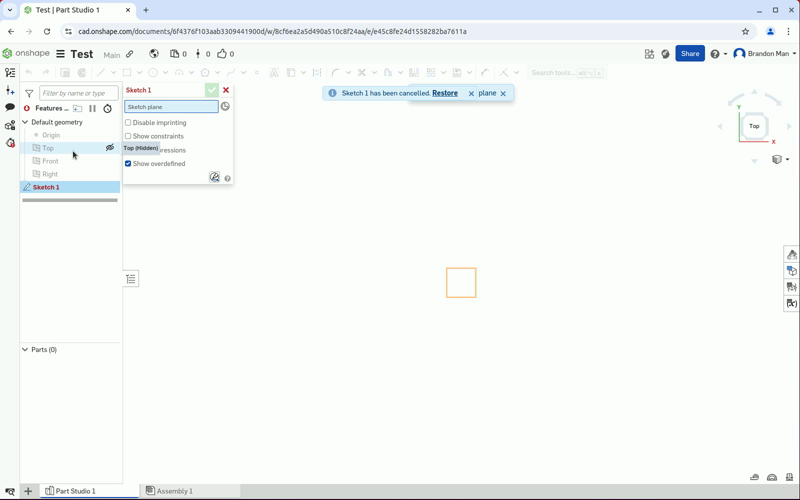
click(73, 150)
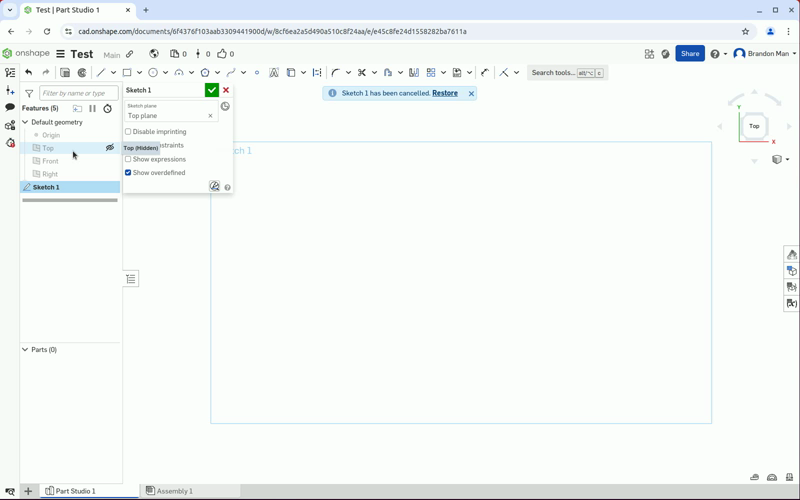
mouse_move(73, 352)
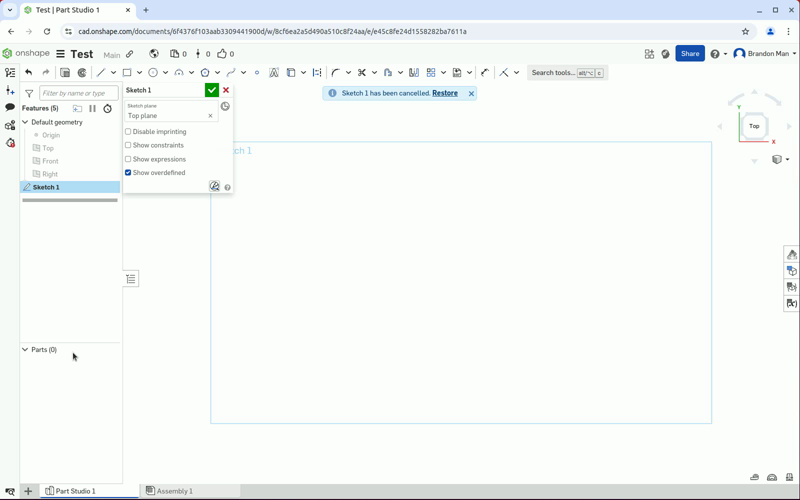
key(y)
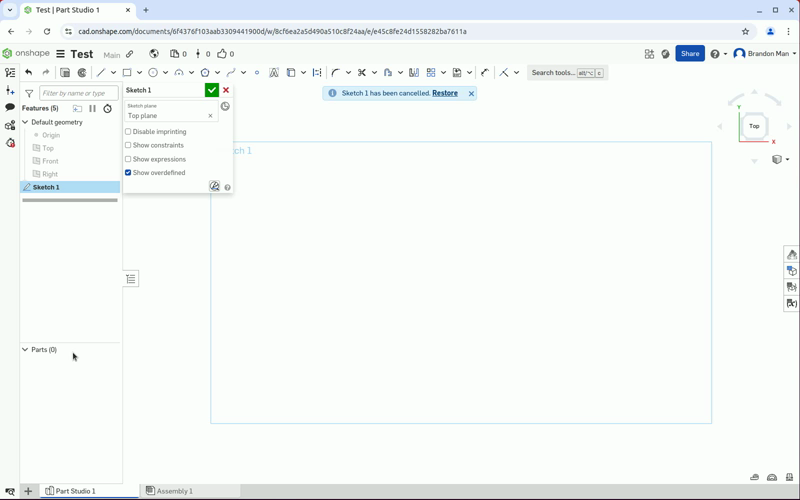
key(l)
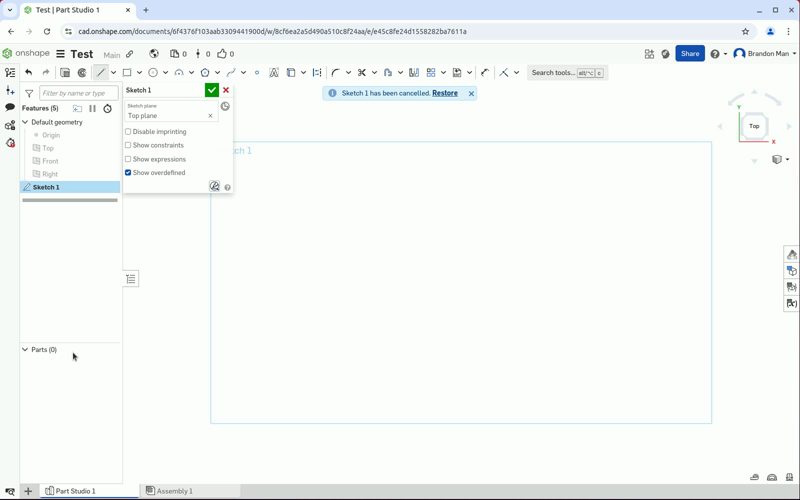
key_down(shift)
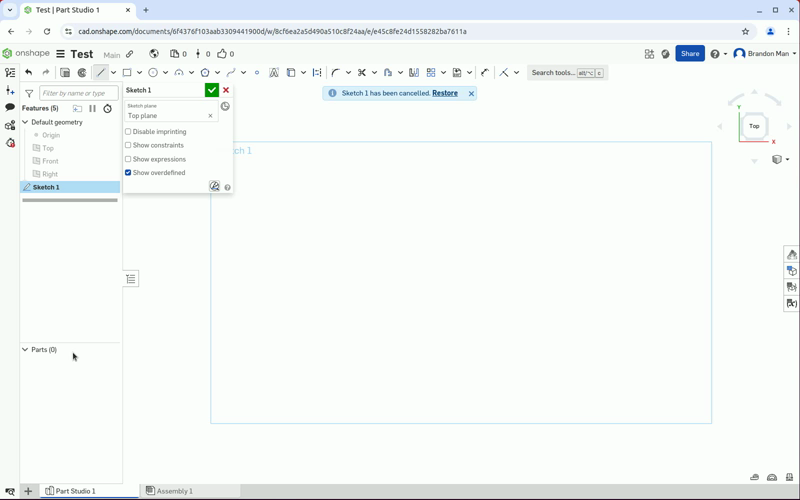
mouse_move(349, 282)
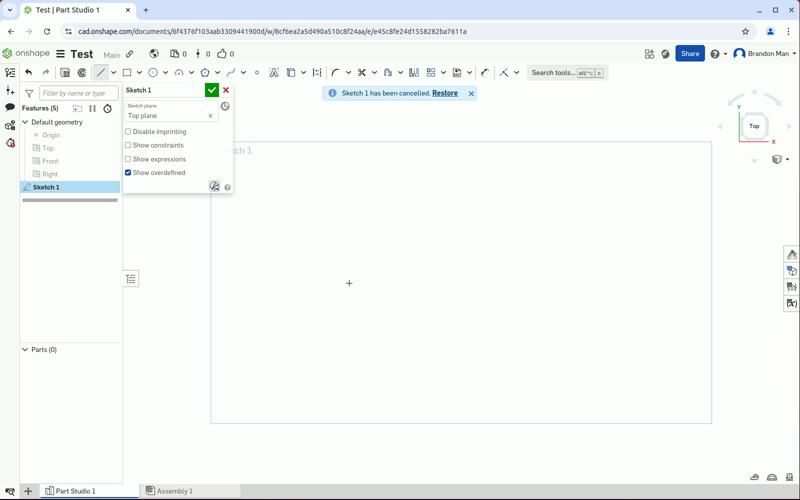
click(349, 282)
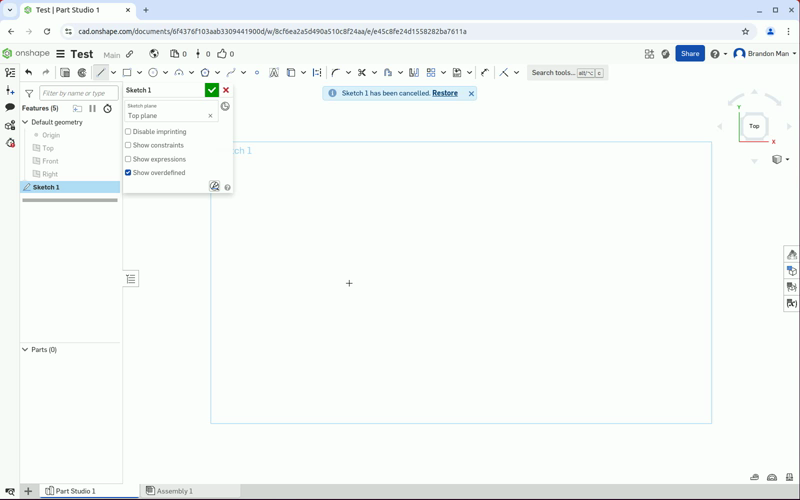
key_up(shift)
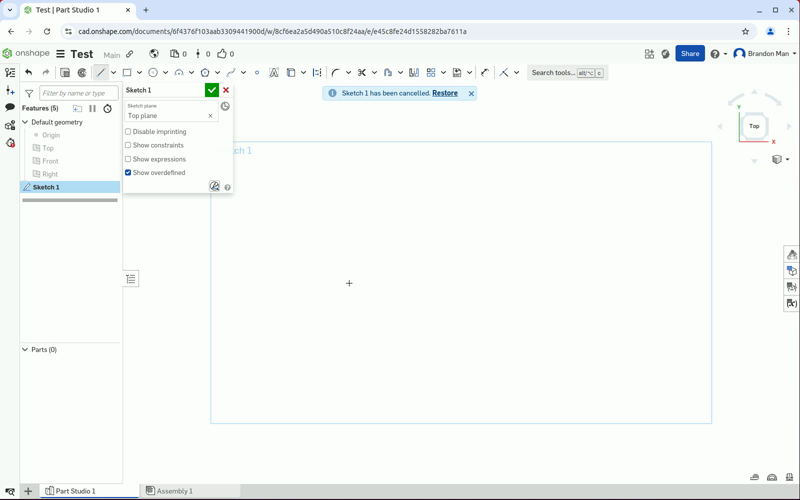
key_down(shift)
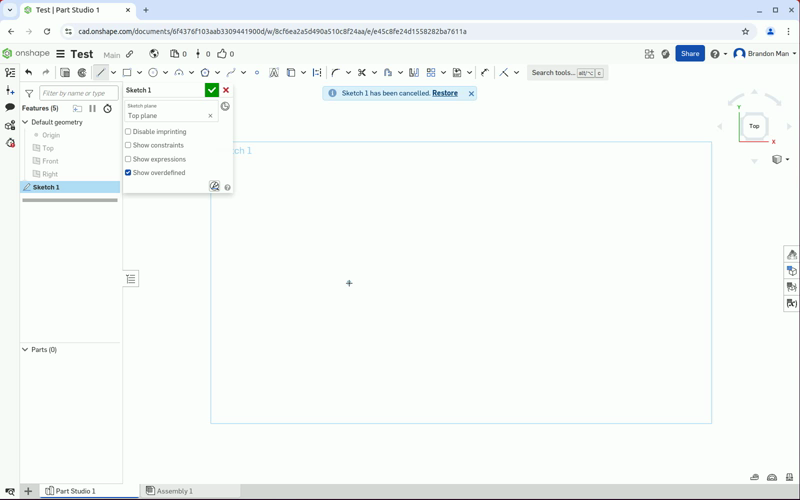
mouse_move(405, 378)
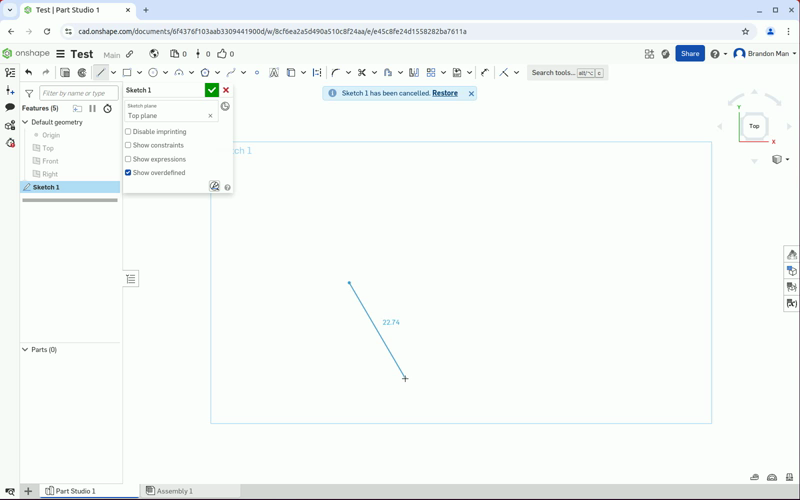
click(405, 378)
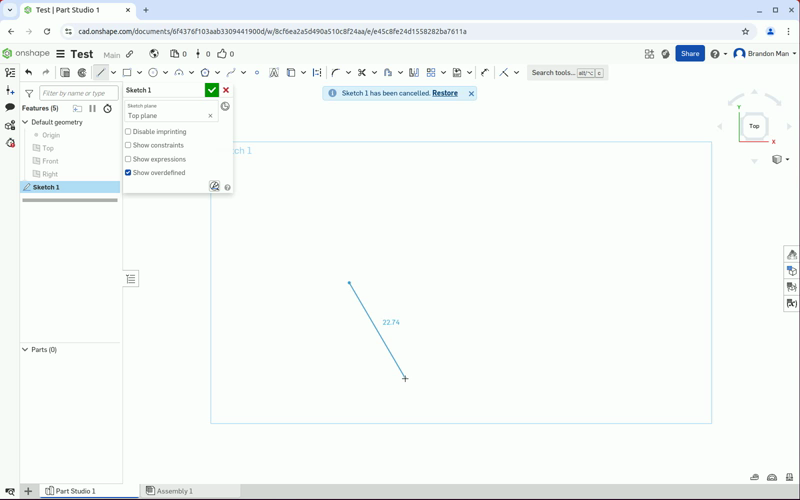
key_up(shift)
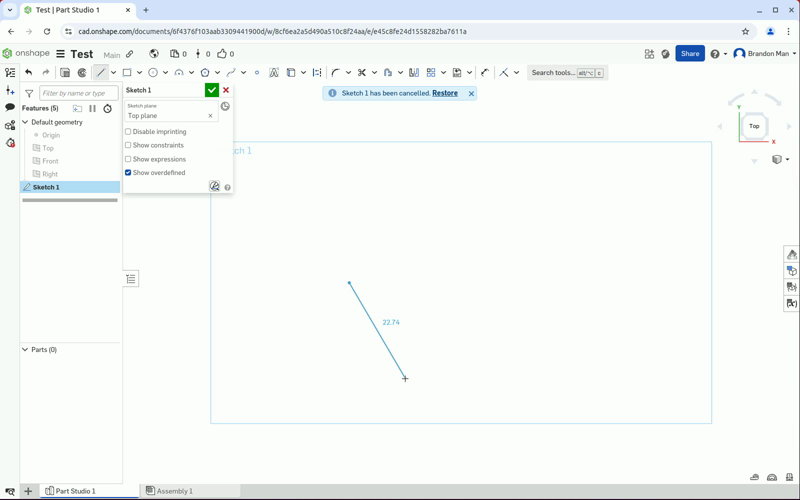
key_down(shift)
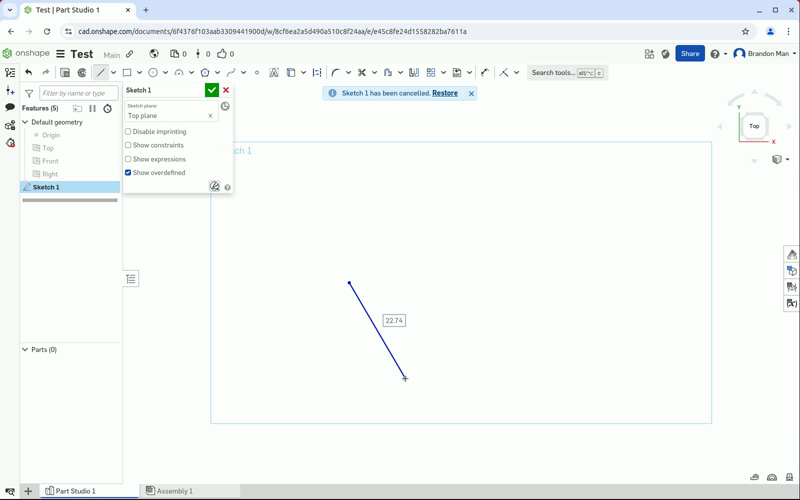
mouse_move(514, 378)
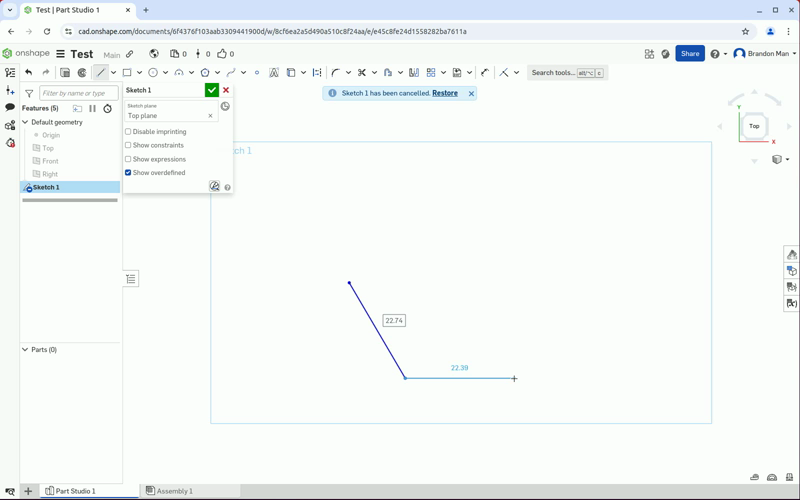
click(514, 378)
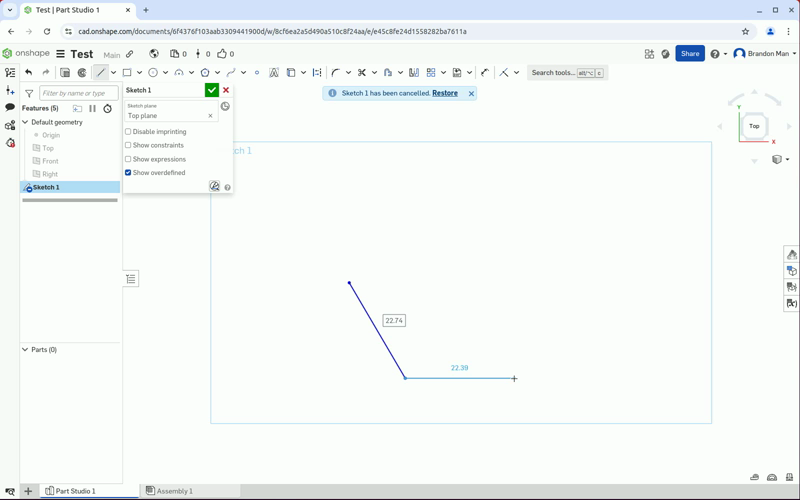
key_up(shift)
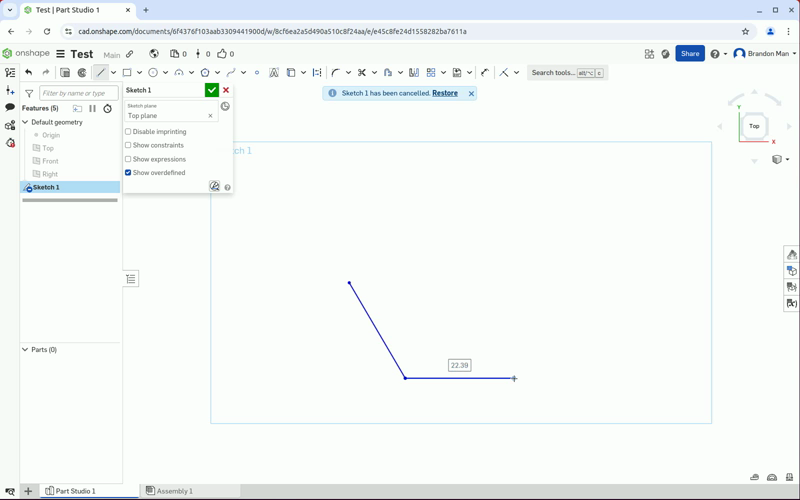
key_down(shift)
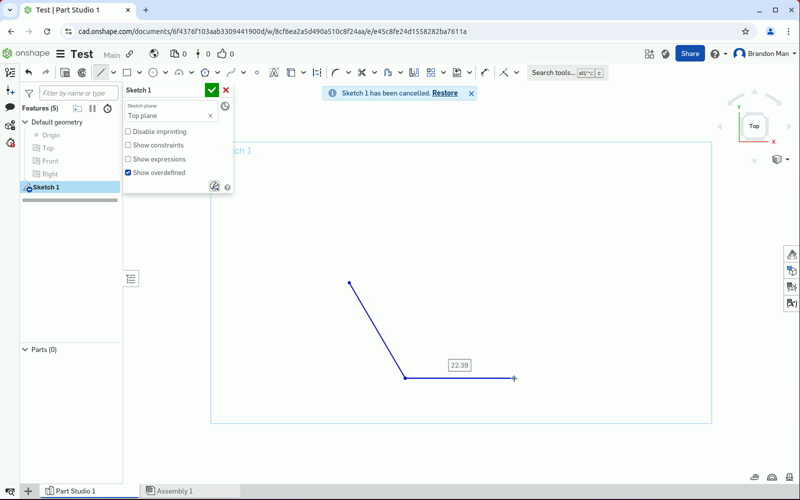
mouse_move(569, 282)
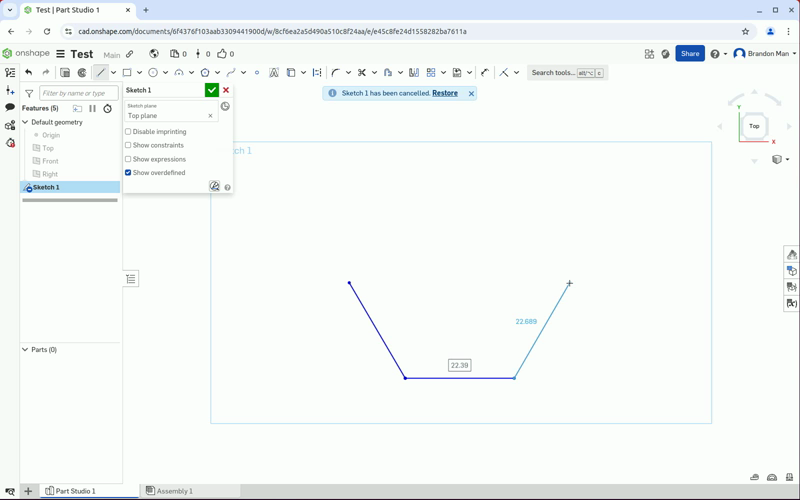
click(569, 282)
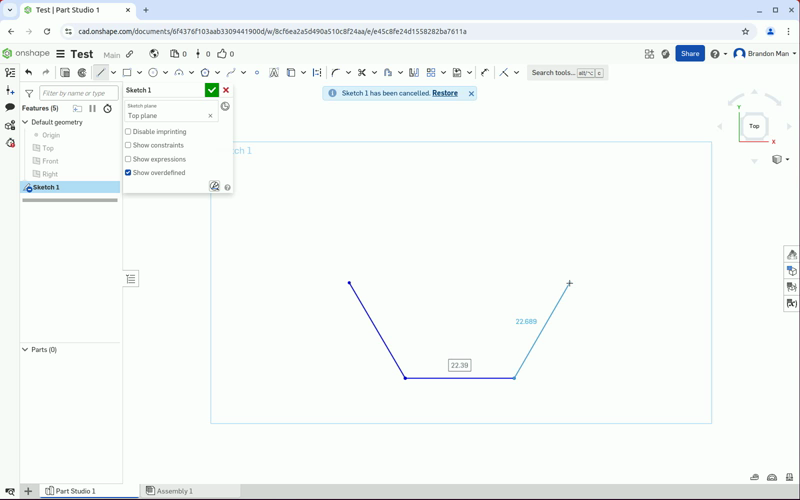
key_up(shift)
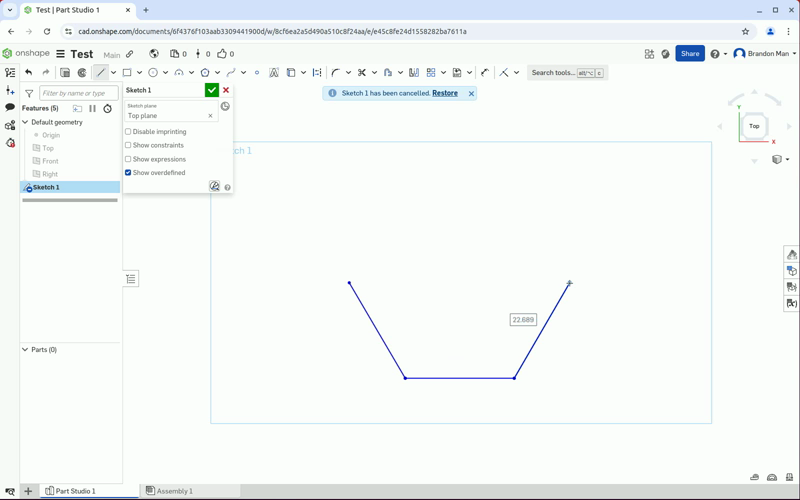
key_down(shift)
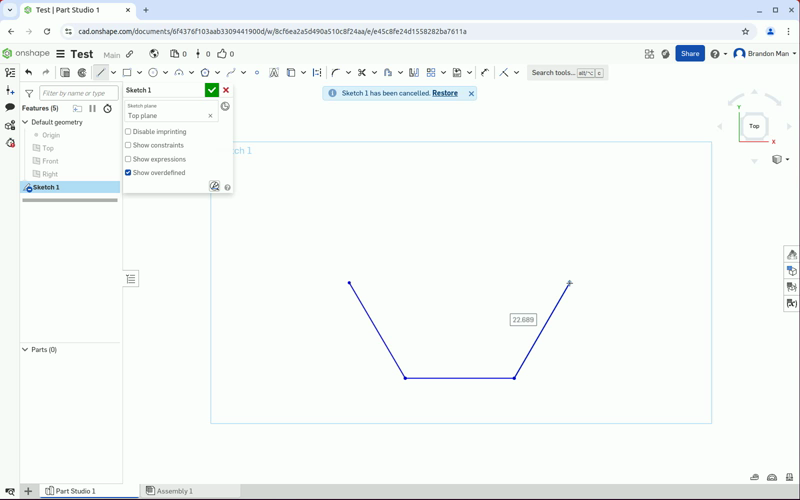
mouse_move(514, 187)
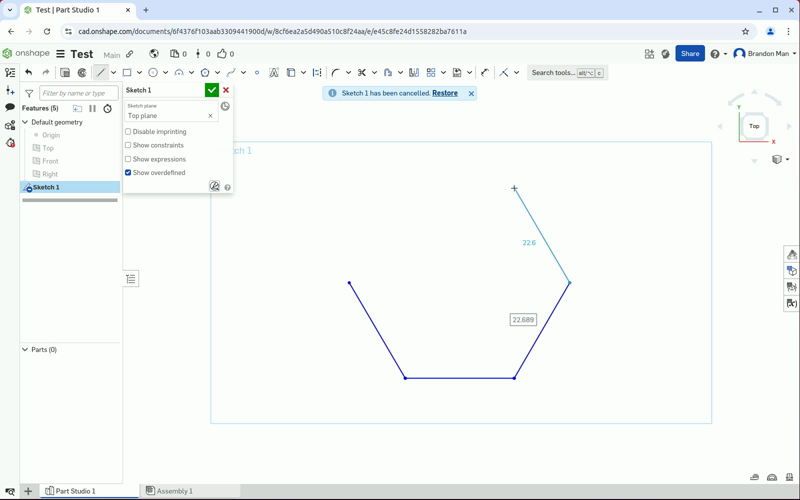
click(514, 187)
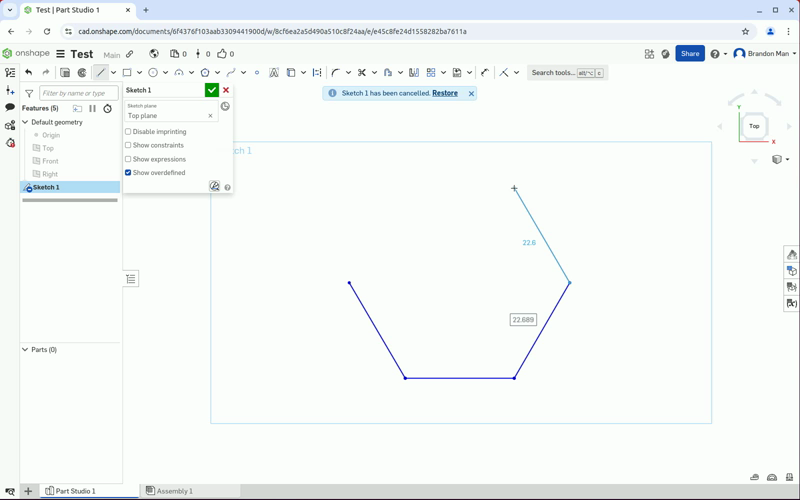
key_up(shift)
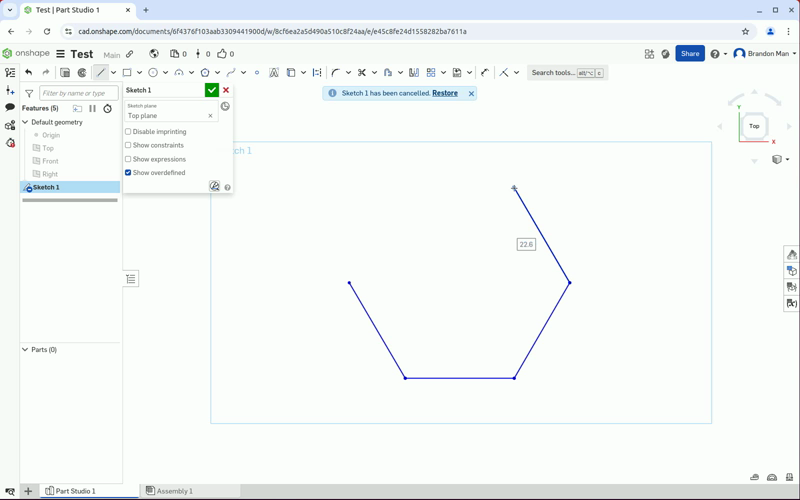
key_down(shift)
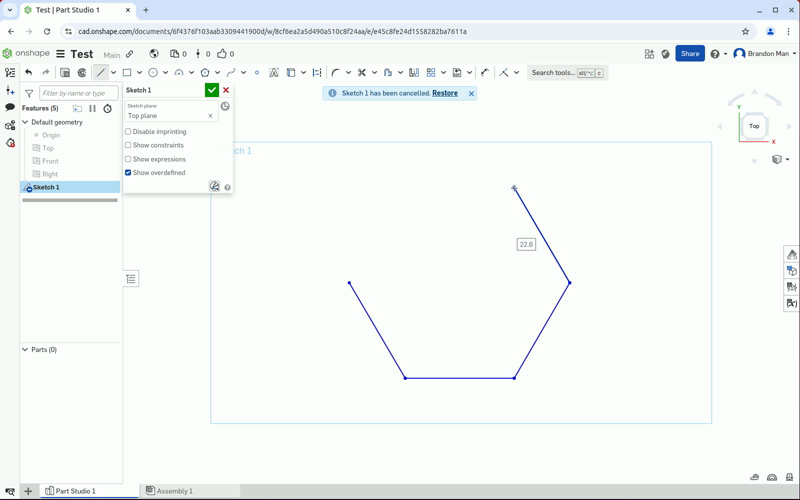
mouse_move(405, 187)
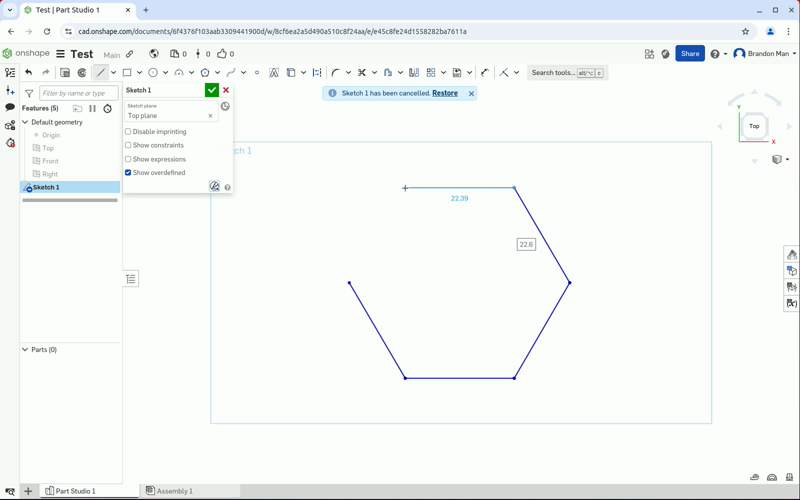
click(405, 187)
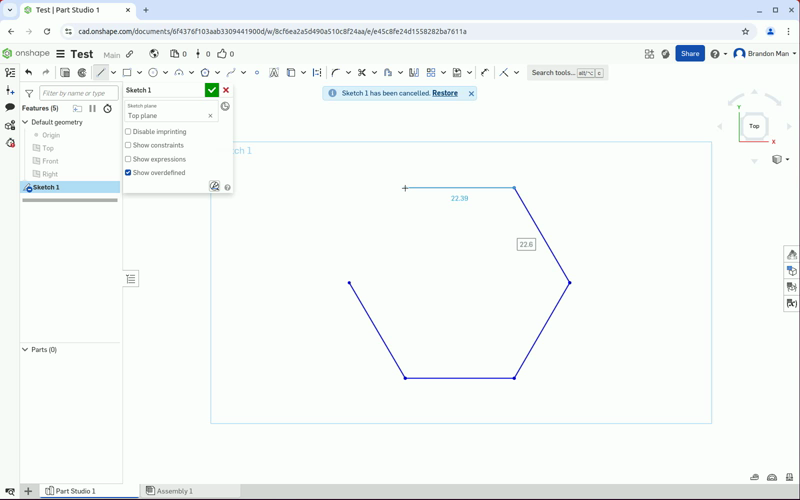
key_up(shift)
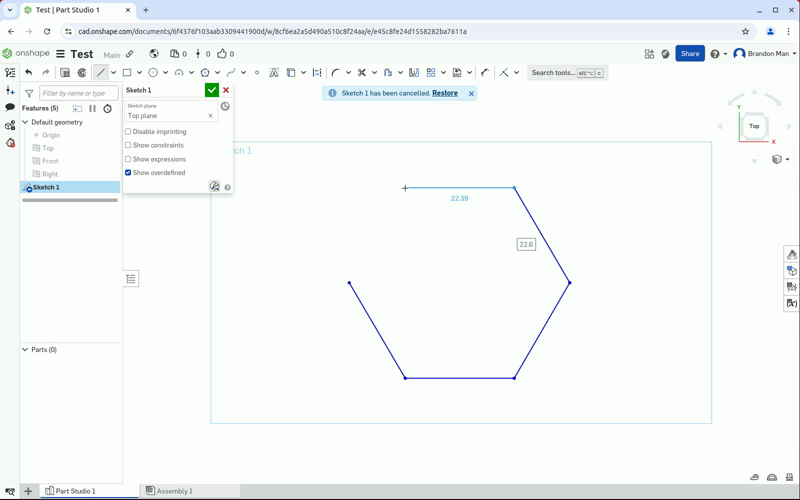
key_down(shift)
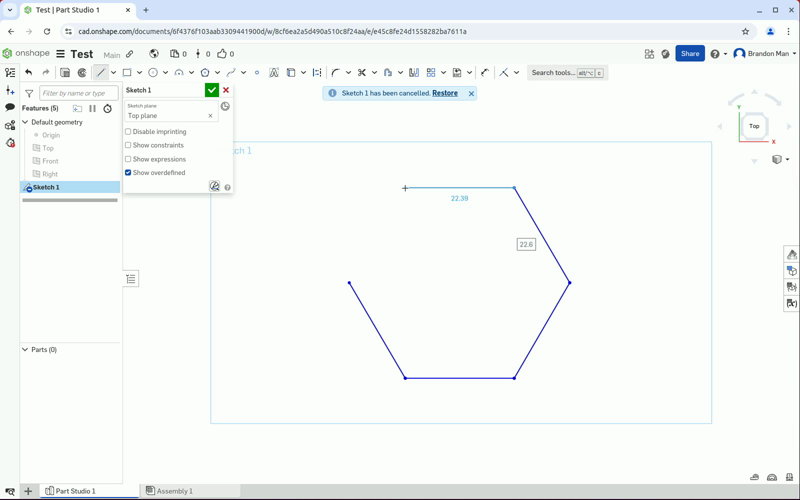
mouse_move(349, 282)
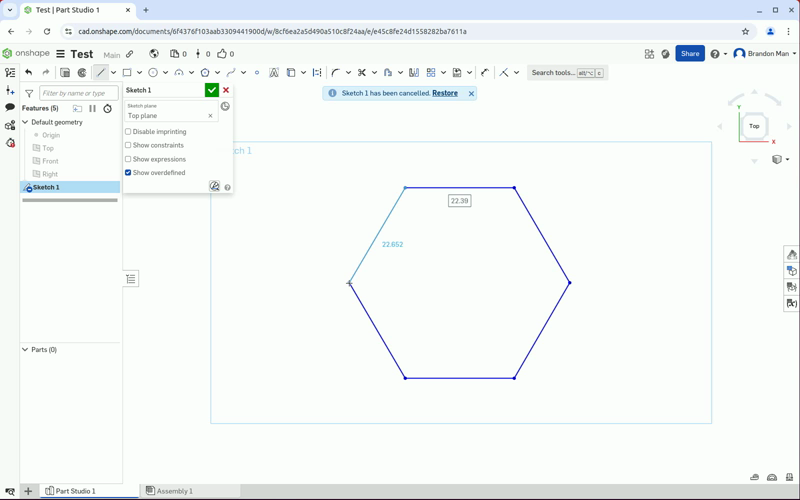
key_up(shift)
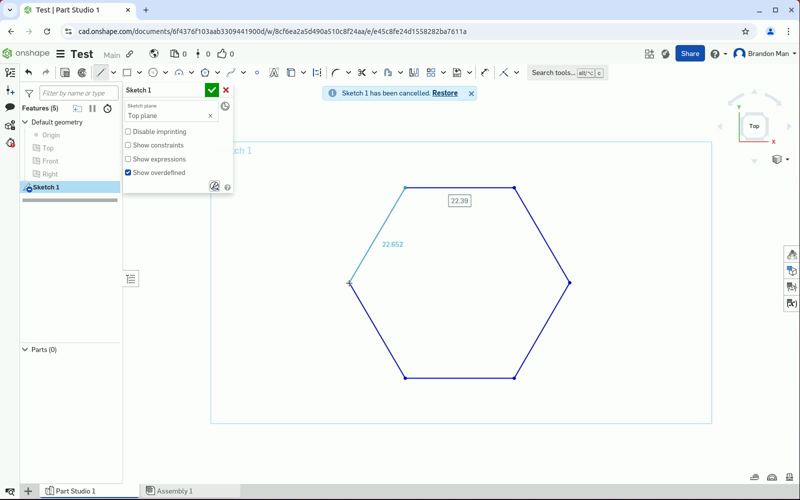
click(349, 282)
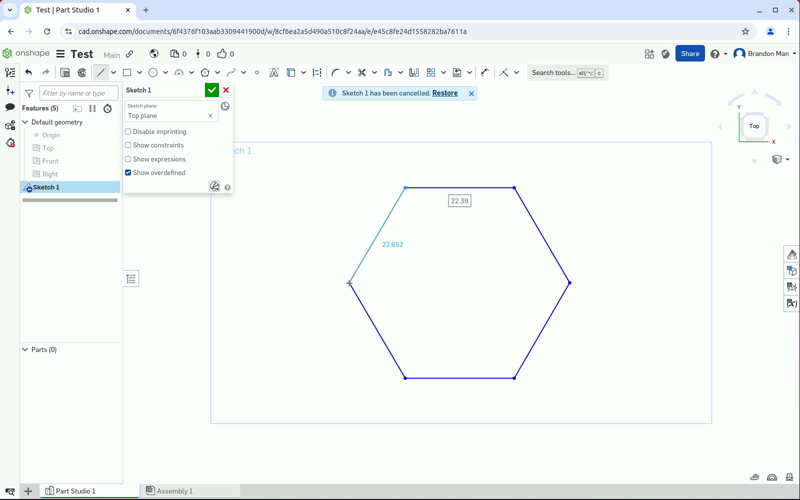
key(esc)
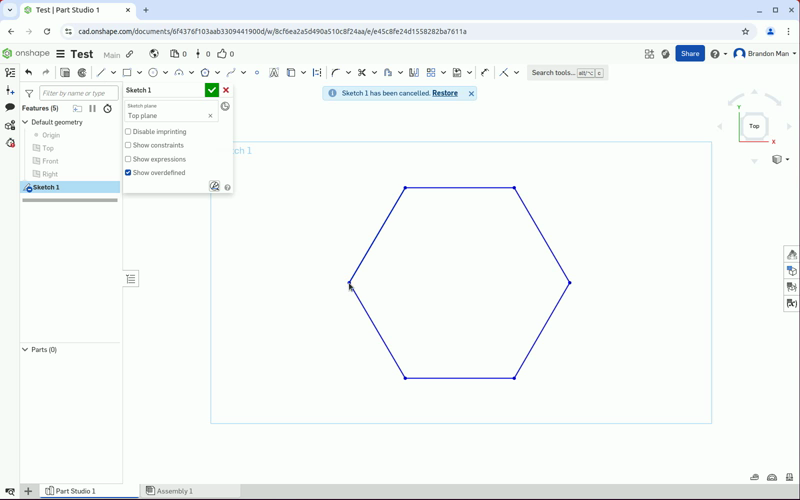
mouse_move(523, 283)
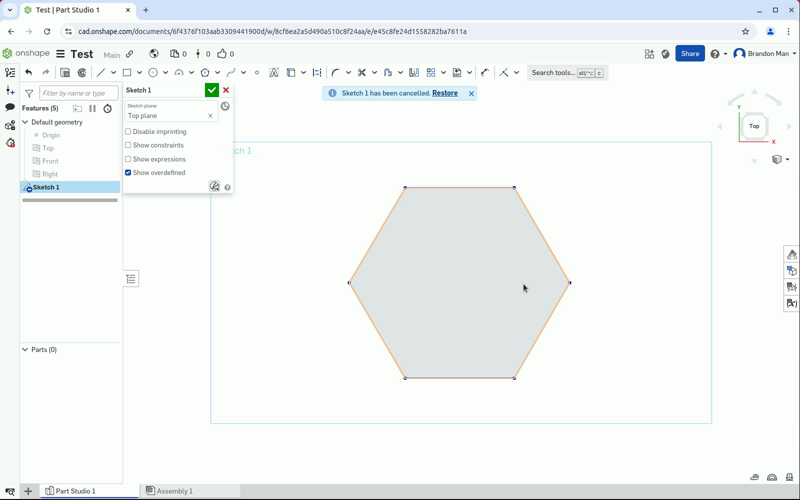
click(523, 283)
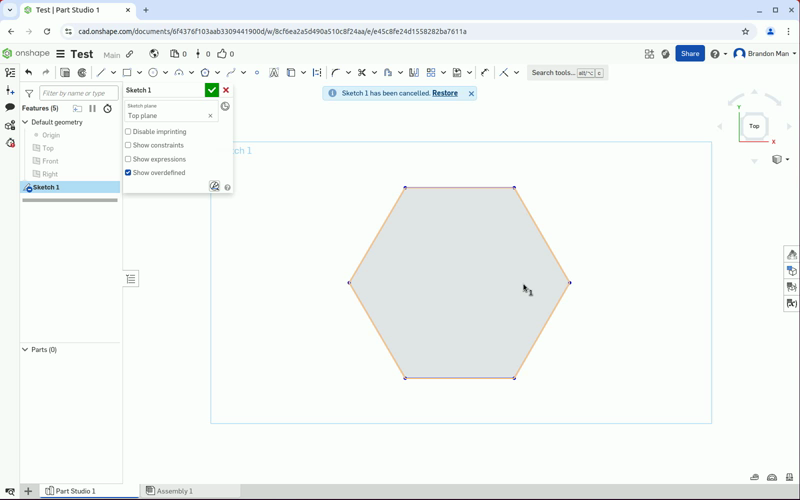
mouse_move(73, 352)
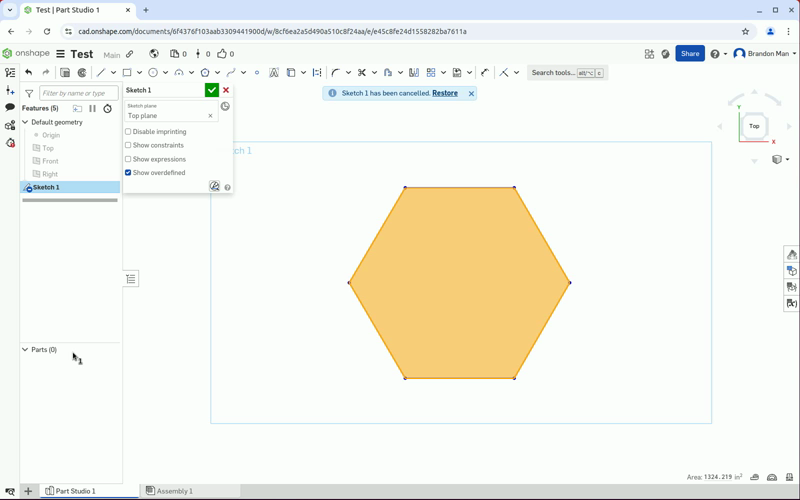
key(shift+y)
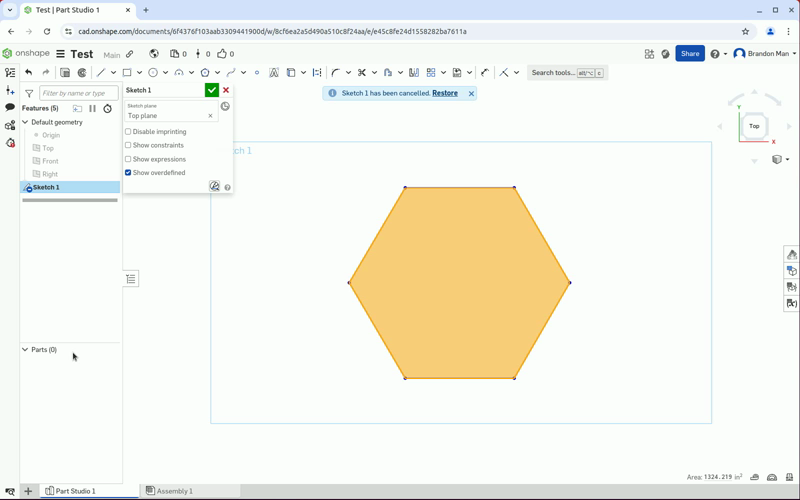
key(shift+e)
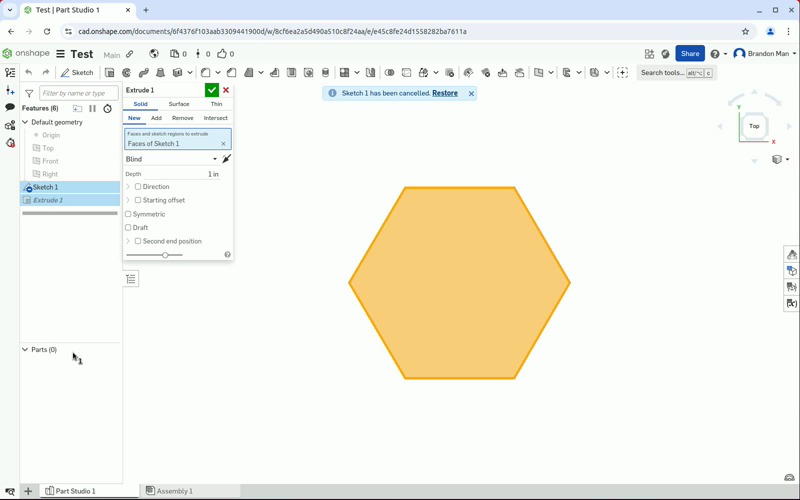
mouse_move(143, 106)
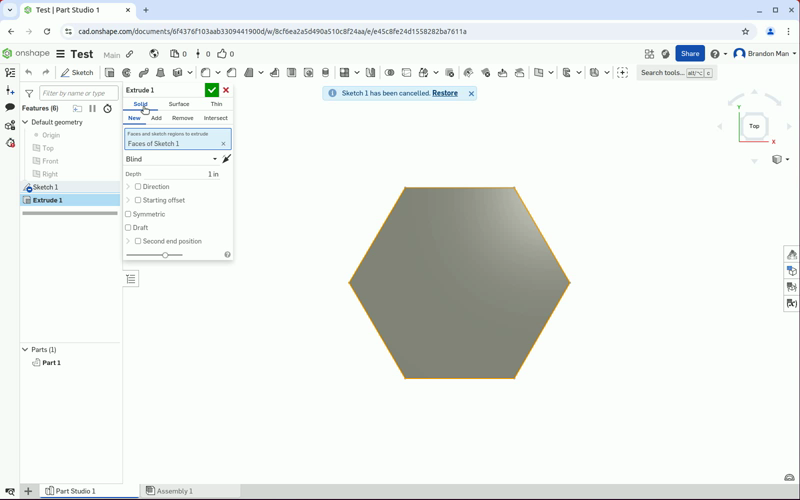
click(143, 106)
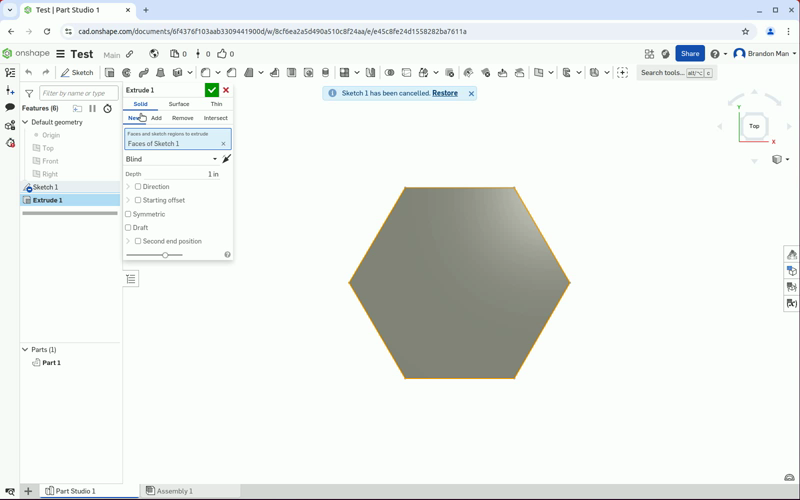
mouse_move(137, 120)
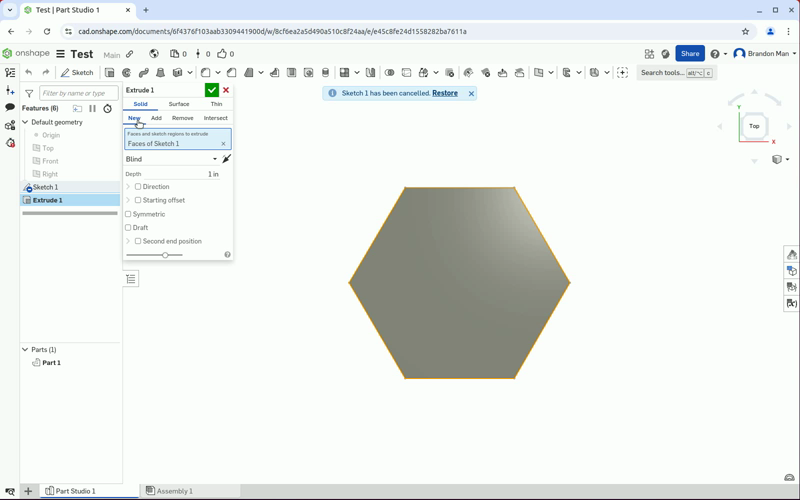
click(137, 120)
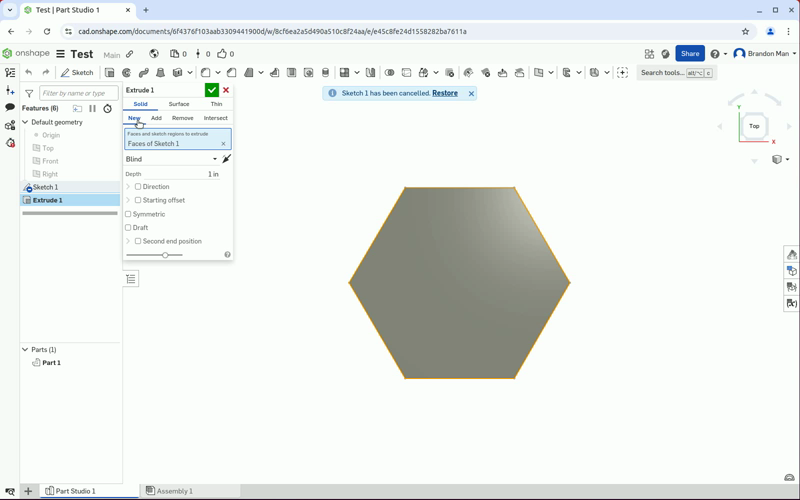
key(tab, 4)
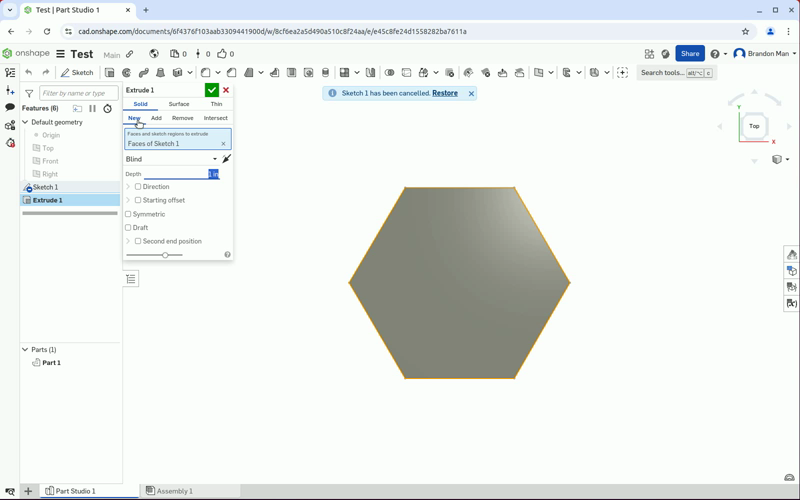
text(15.405)
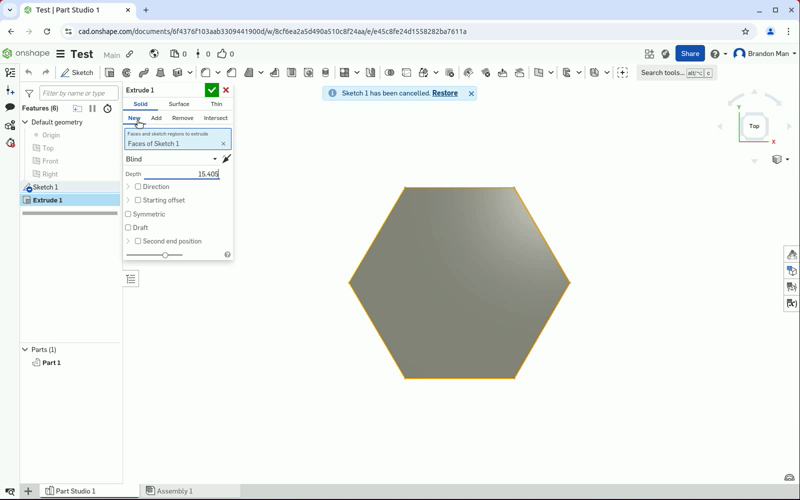
key(enter)
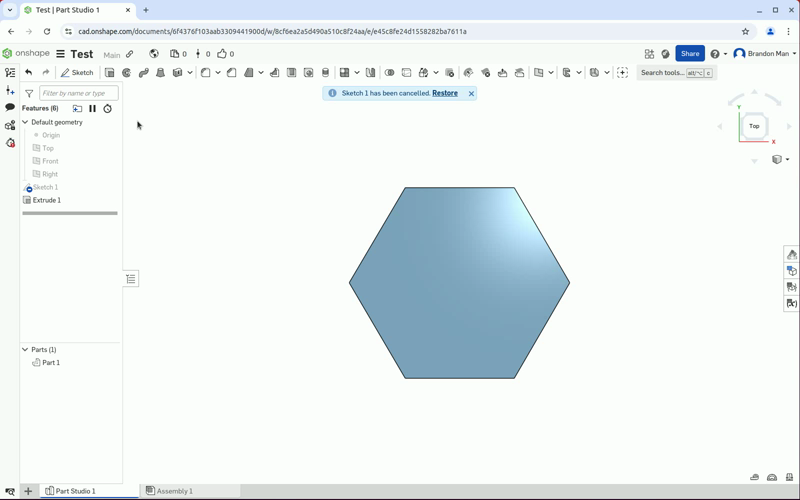
key(shift+h)
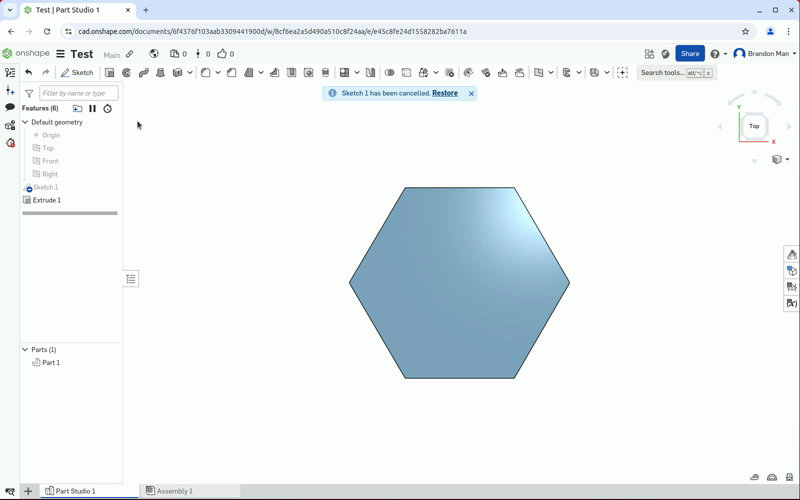
key(shift+h)
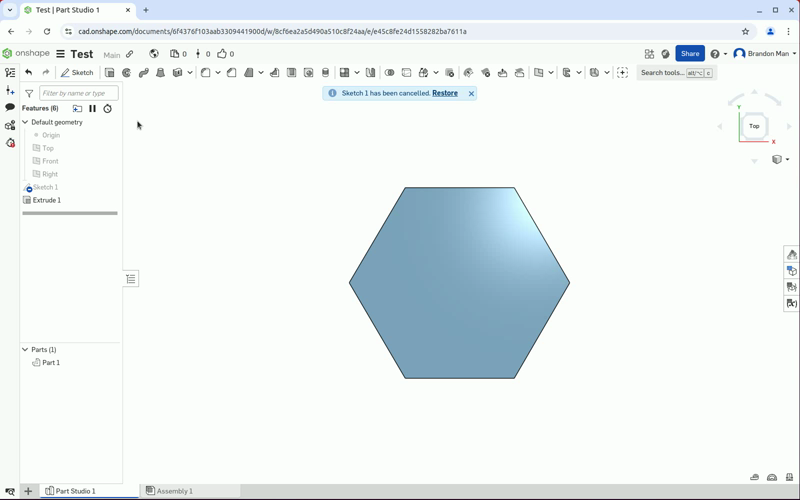
mouse_move(73, 189)
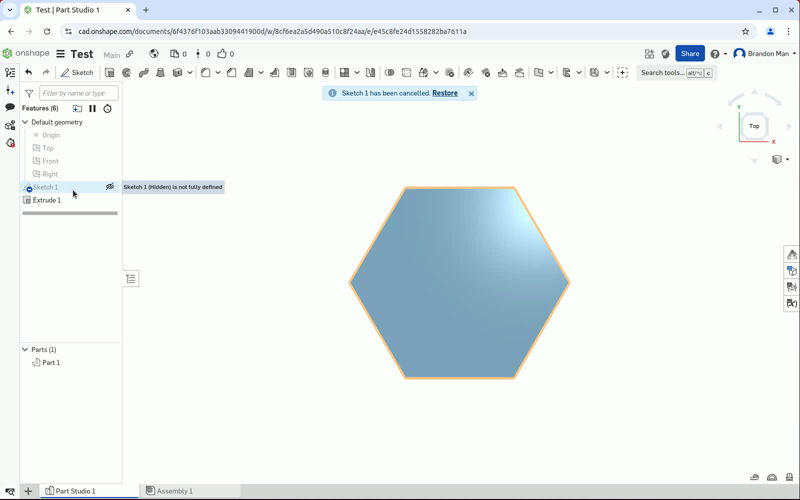
click(73, 189)
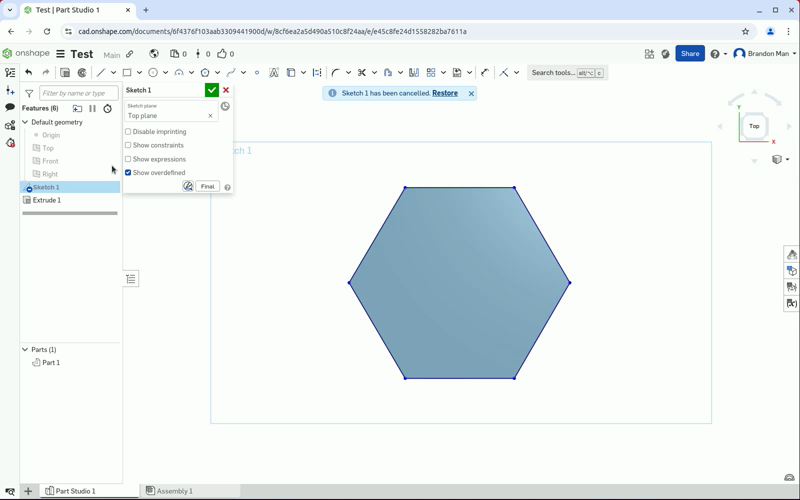
mouse_move(229, 92)
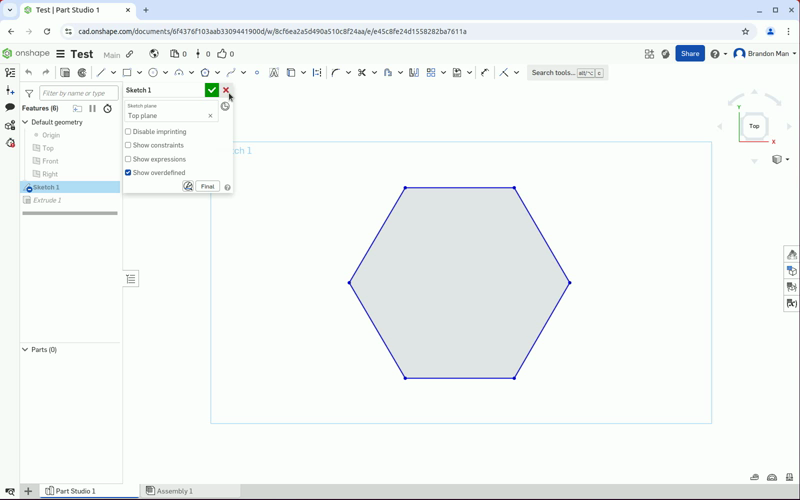
click(229, 92)
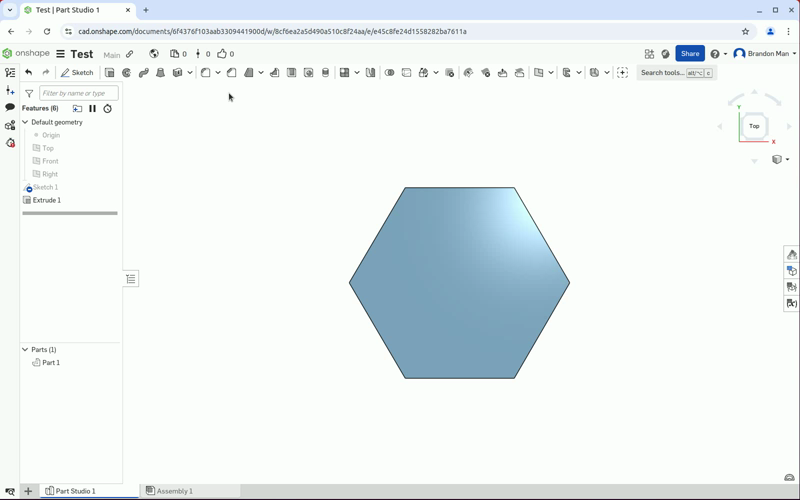
mouse_move(541, 75)
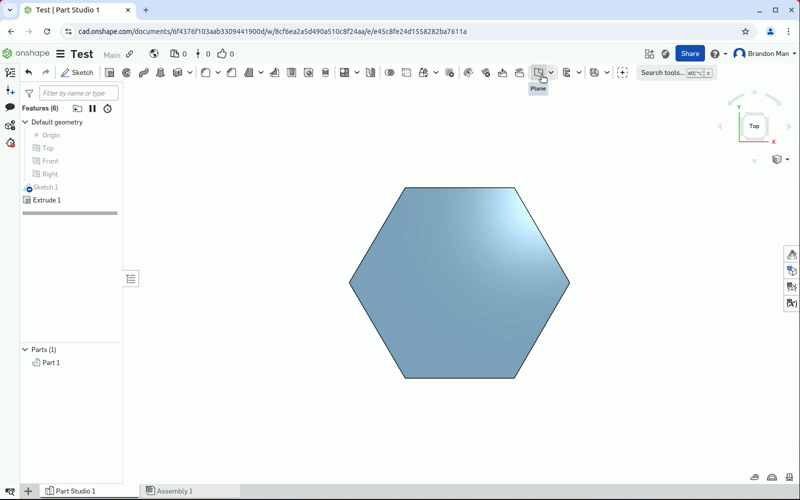
click(541, 75)
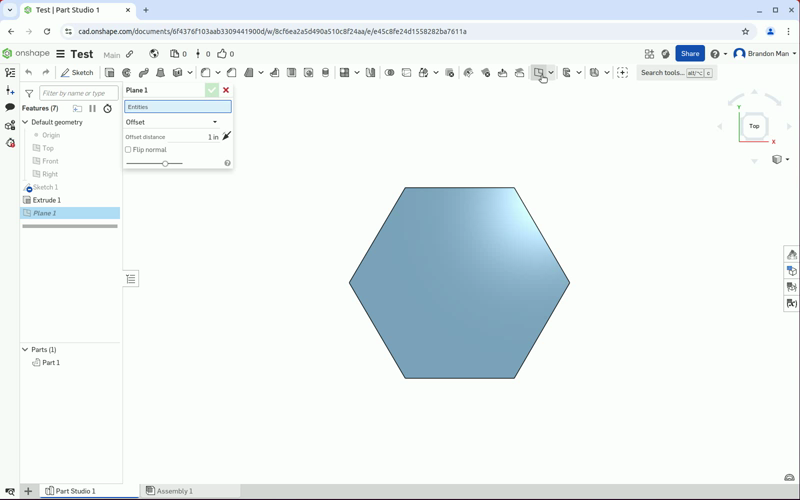
mouse_move(73, 150)
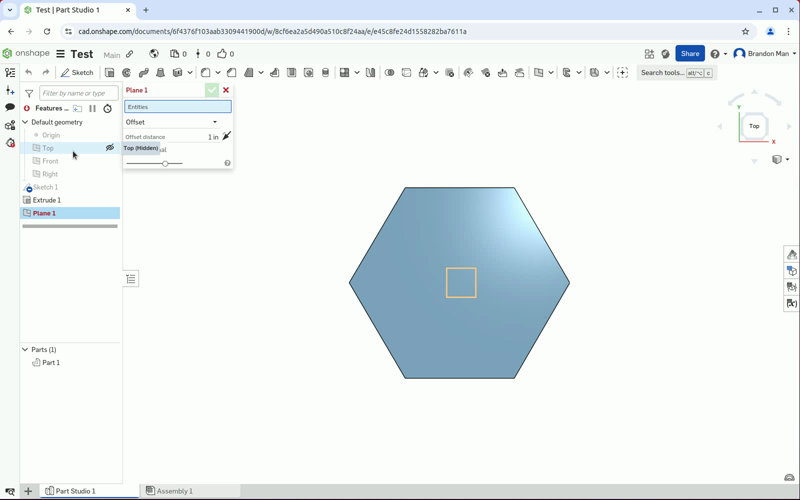
click(73, 150)
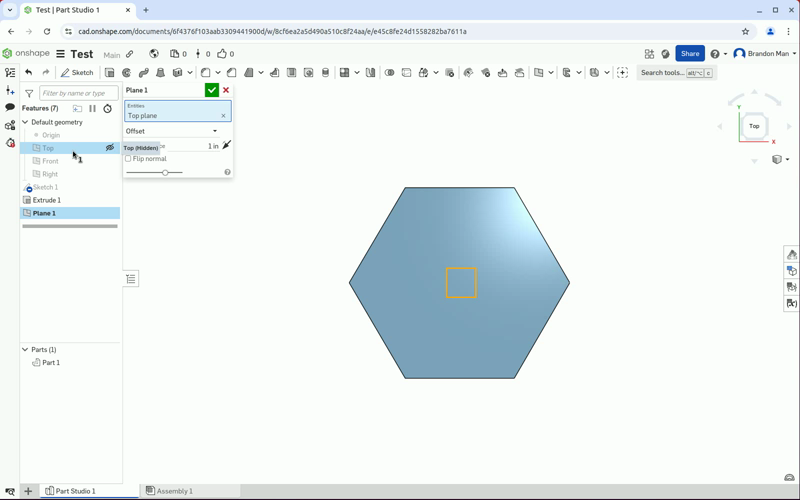
key(tab, 2)
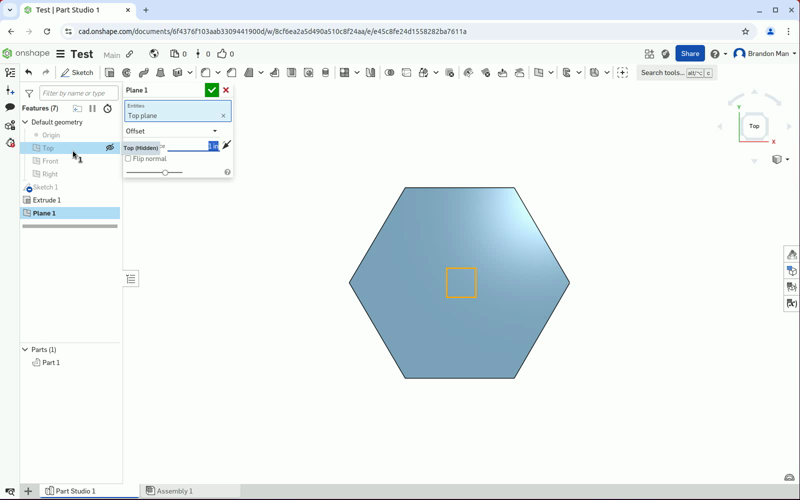
text(15.405)
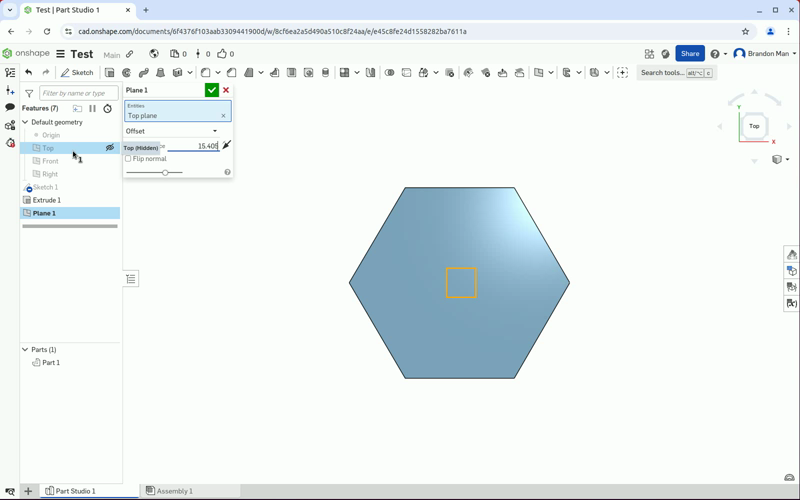
key(enter, 2)
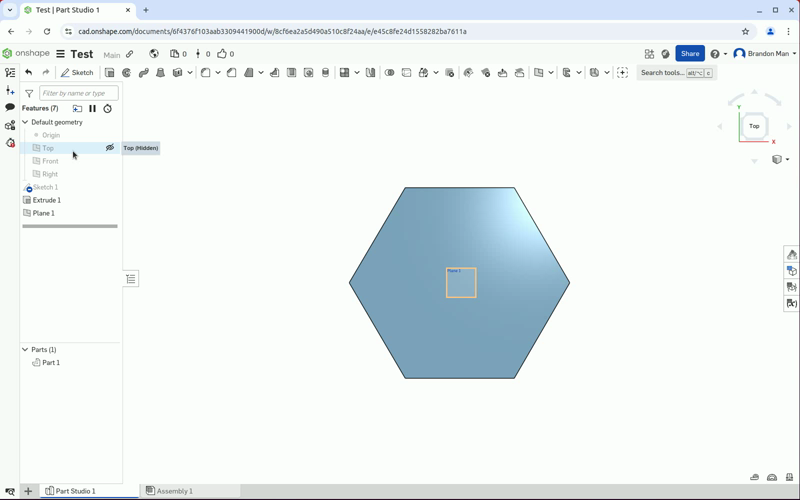
key(shift+s)
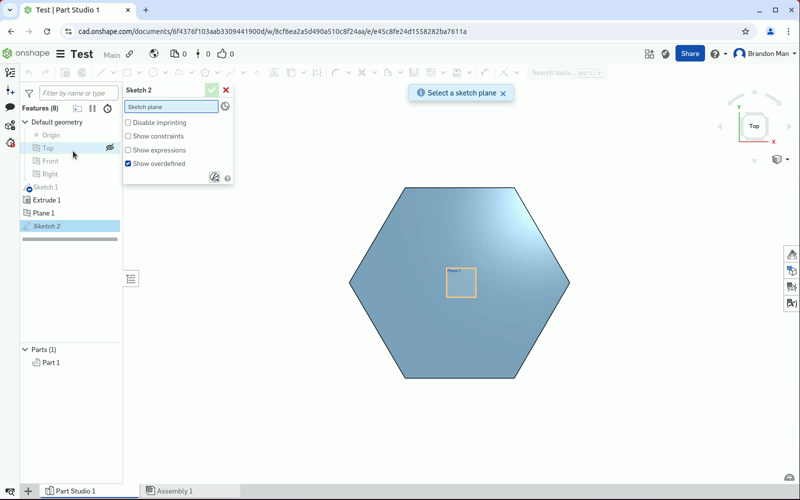
mouse_move(73, 215)
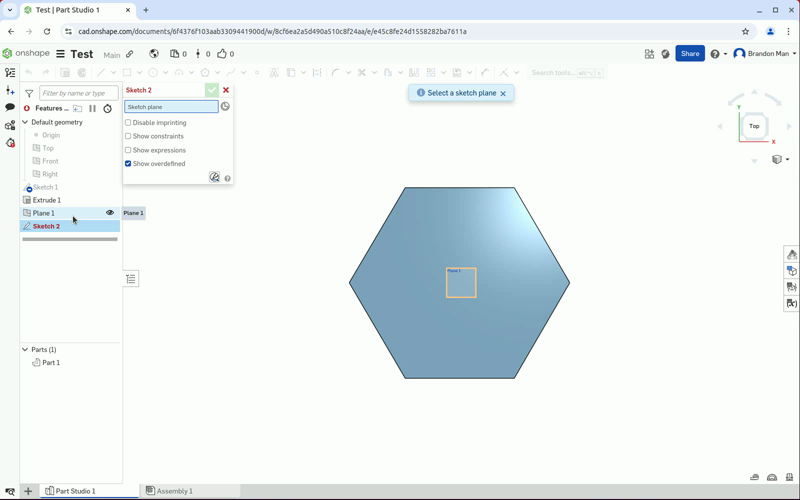
click(73, 215)
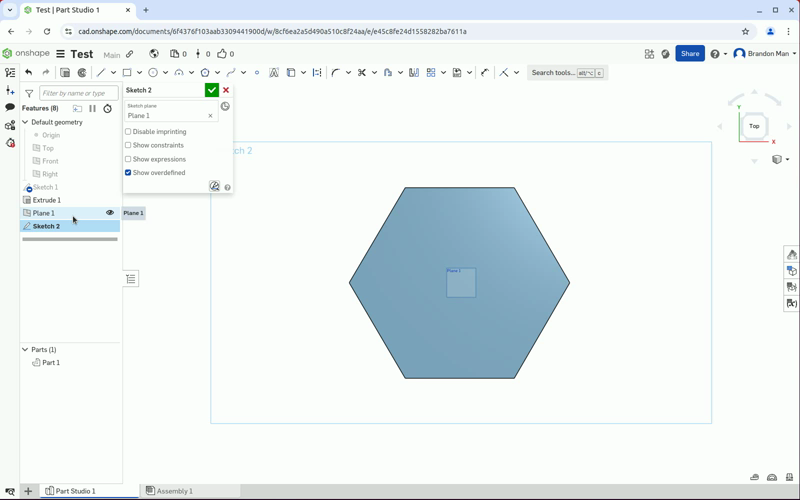
mouse_move(73, 352)
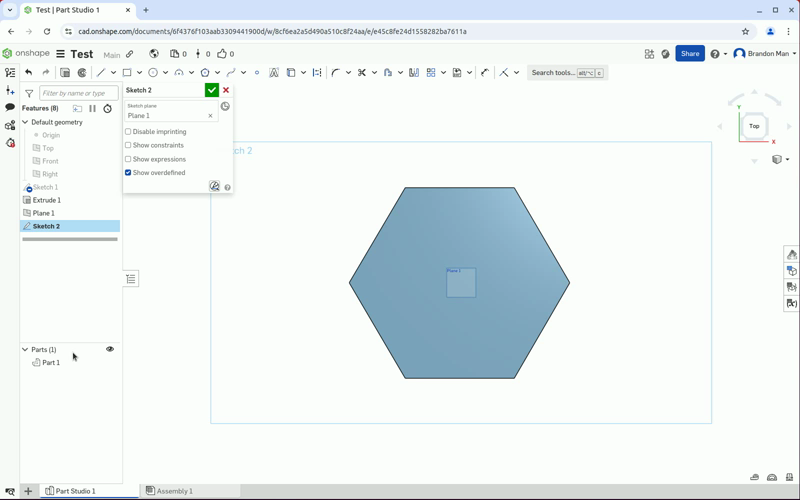
key(y)
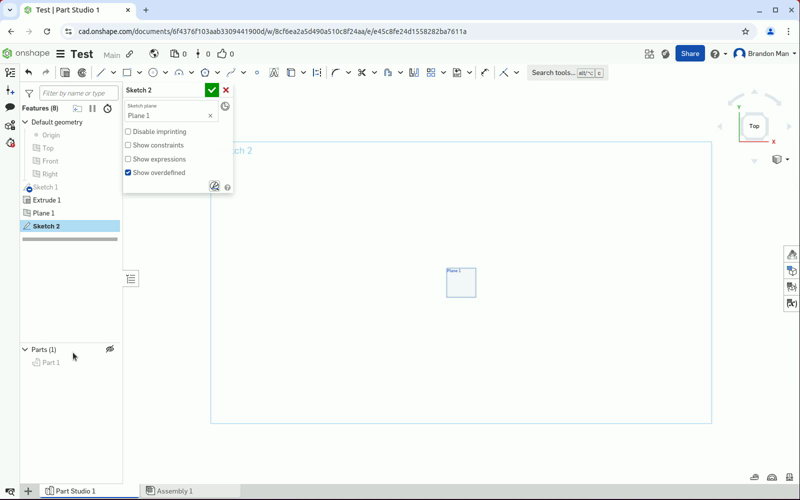
key(c)
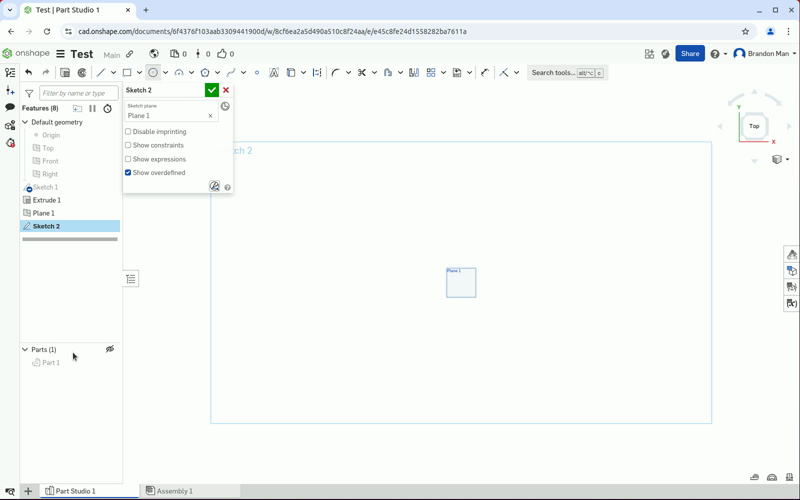
key_down(shift)
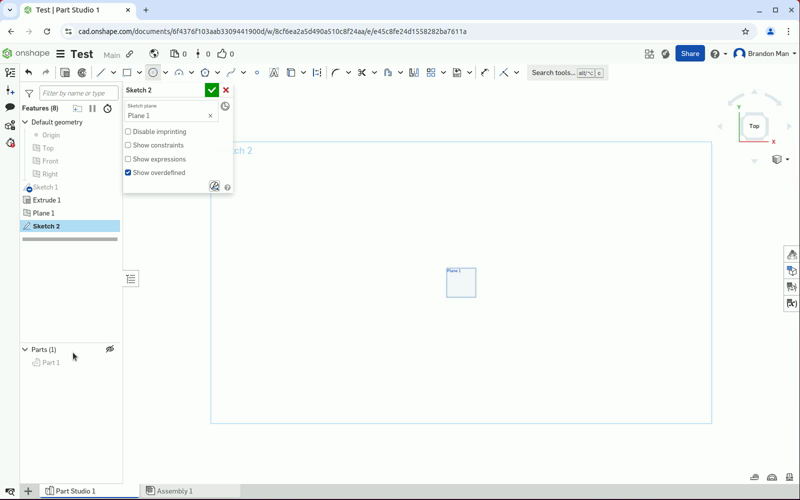
mouse_move(461, 282)
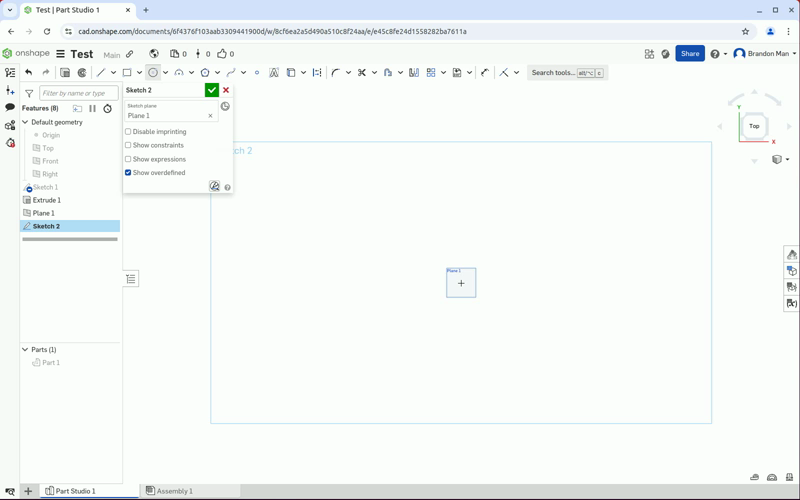
click(461, 282)
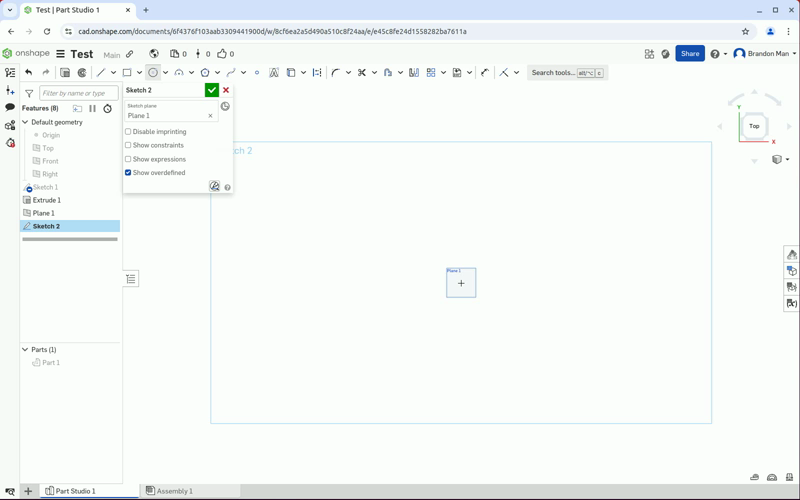
key_up(shift)
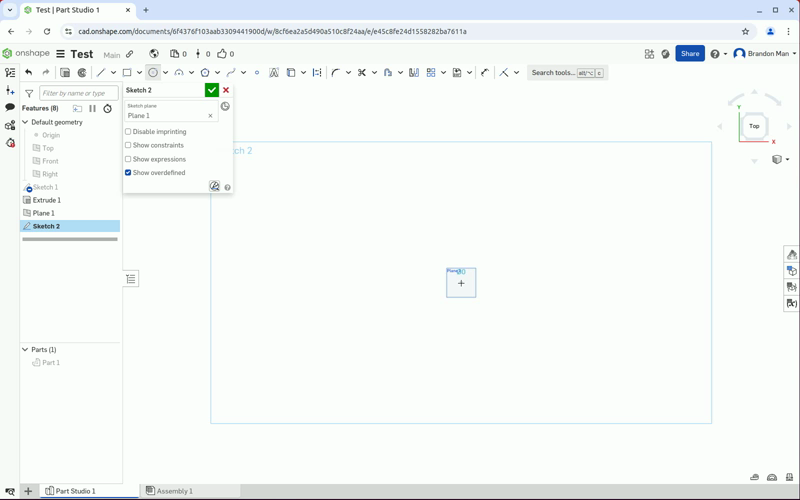
mouse_move(552, 282)
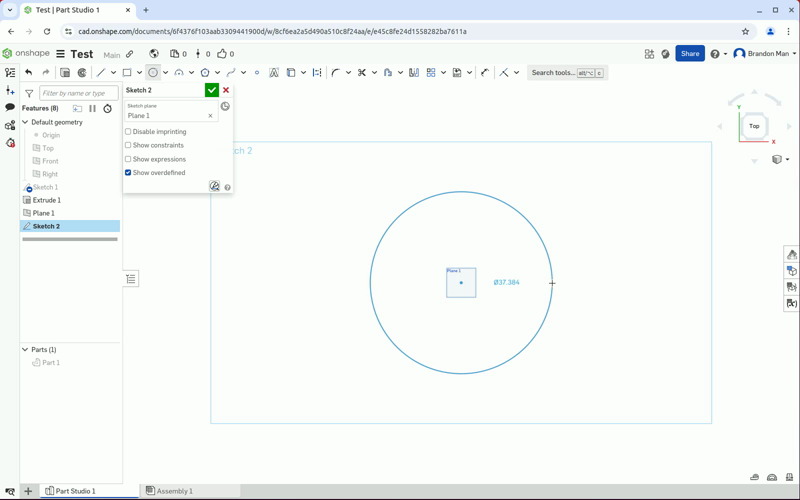
click(552, 282)
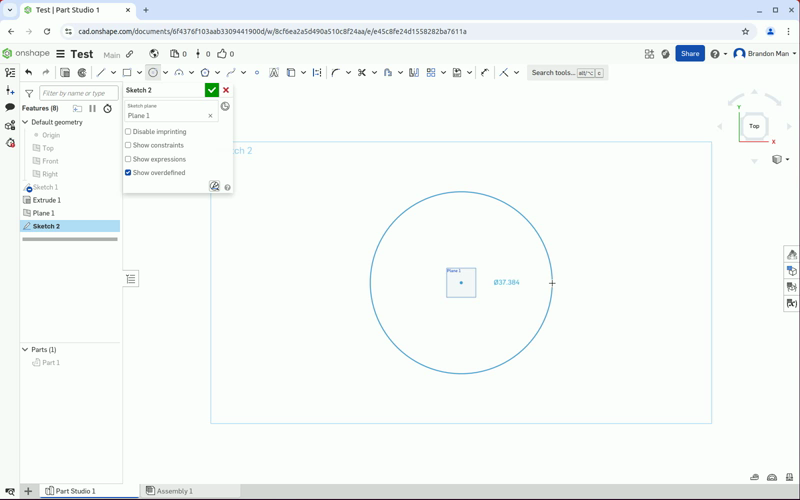
key(esc)
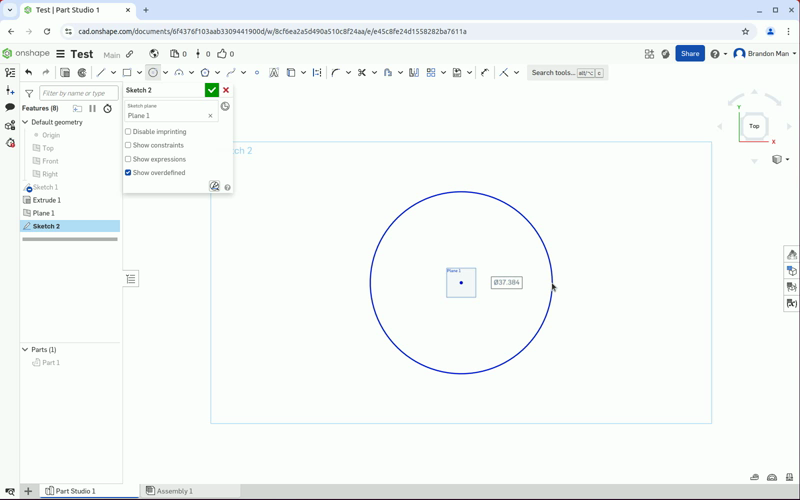
mouse_move(491, 266)
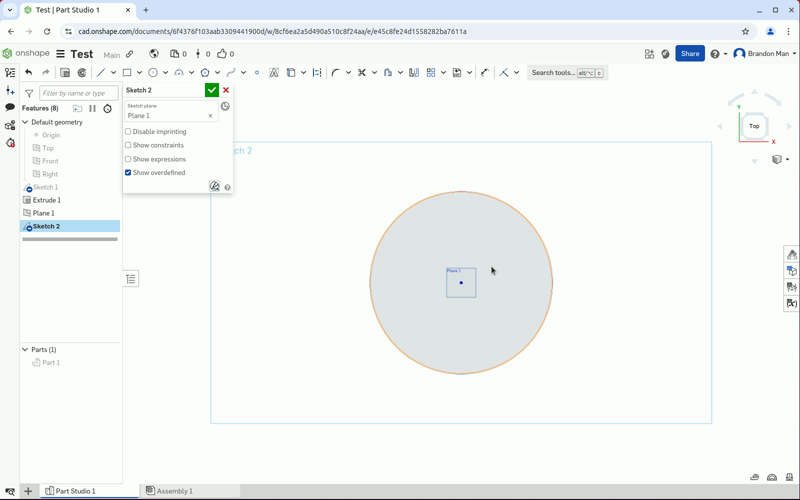
click(491, 266)
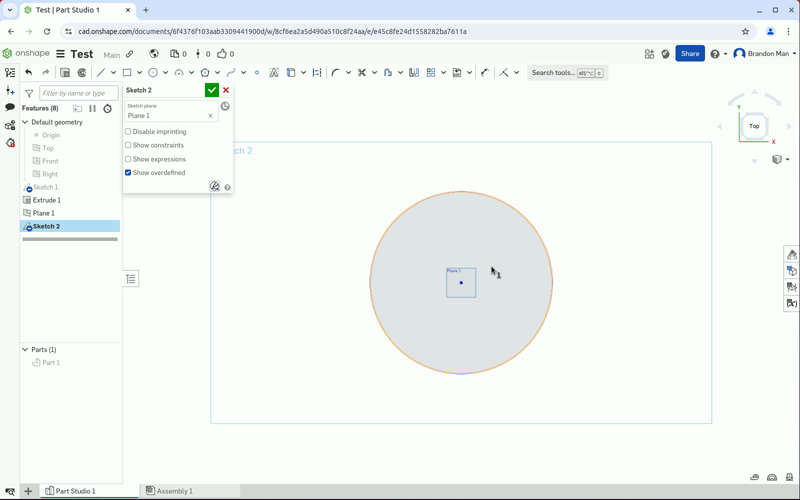
mouse_move(73, 352)
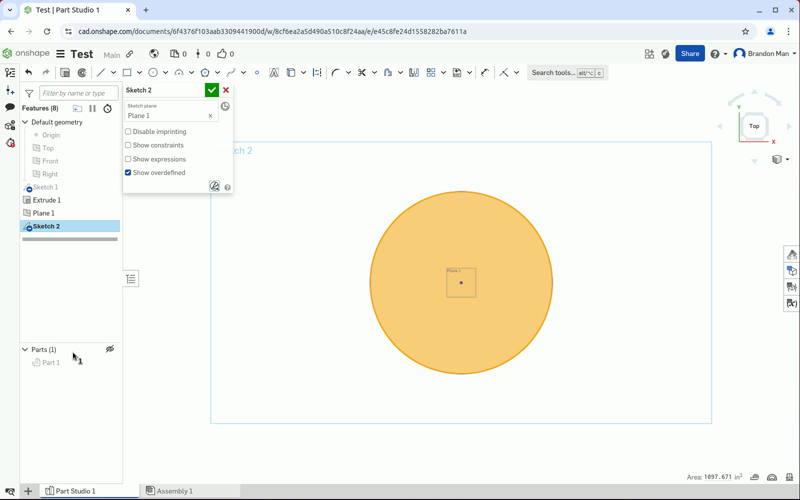
key(shift+y)
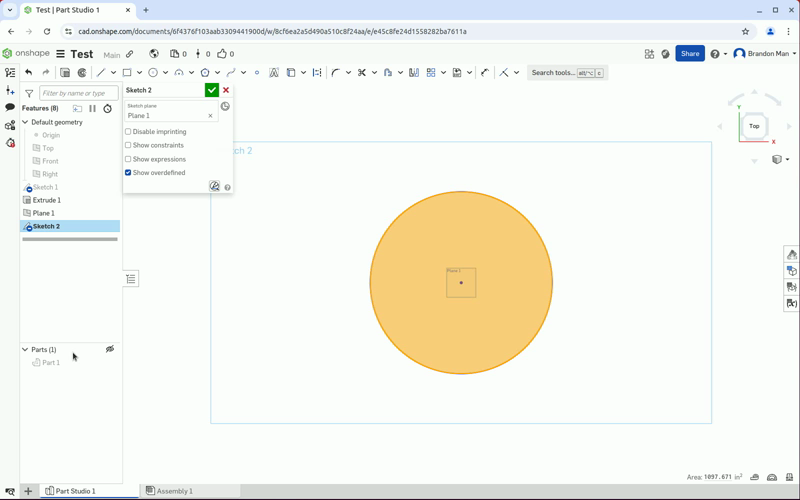
key(shift+e)
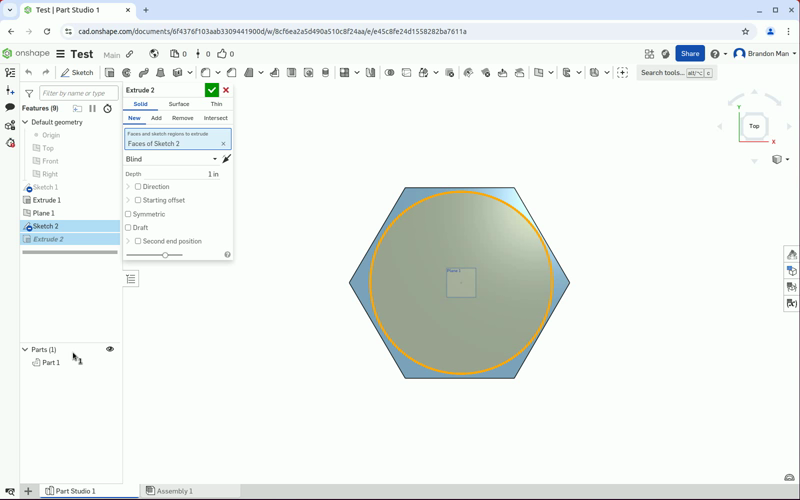
mouse_move(143, 106)
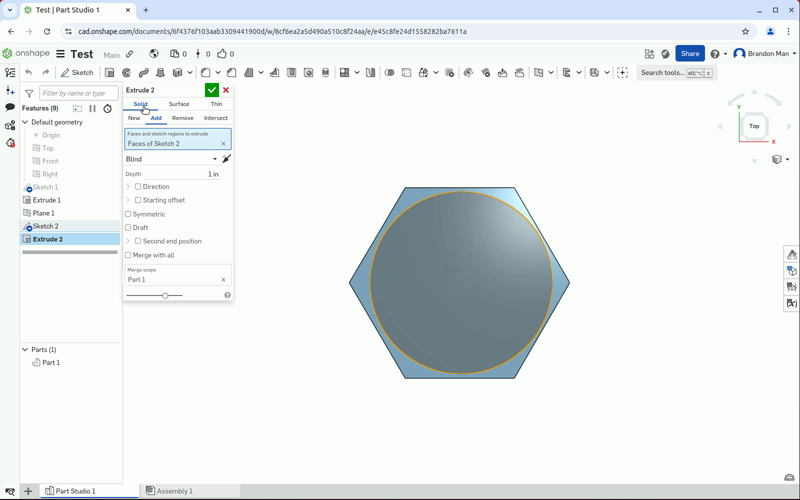
click(143, 106)
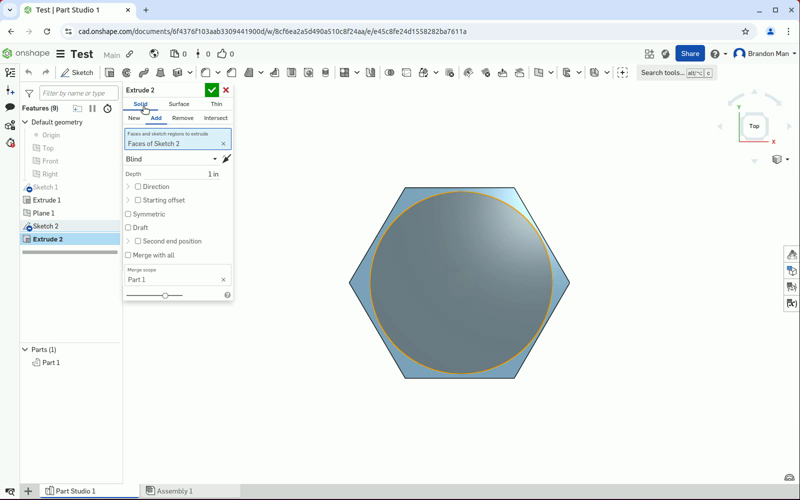
mouse_move(137, 120)
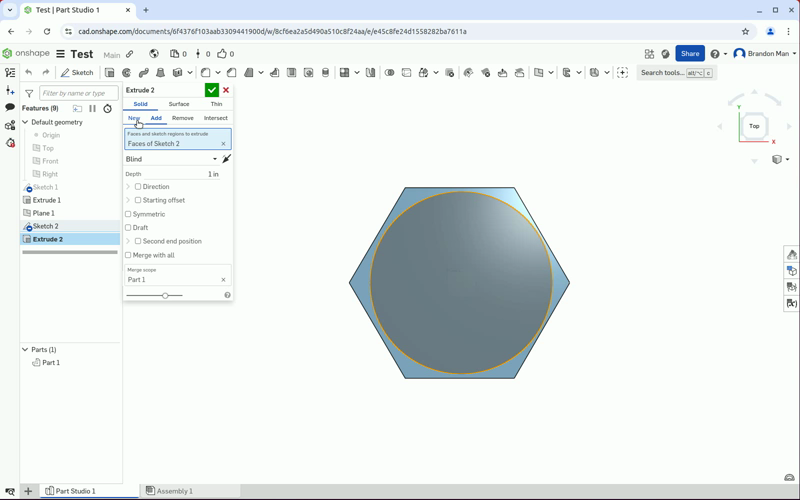
click(137, 120)
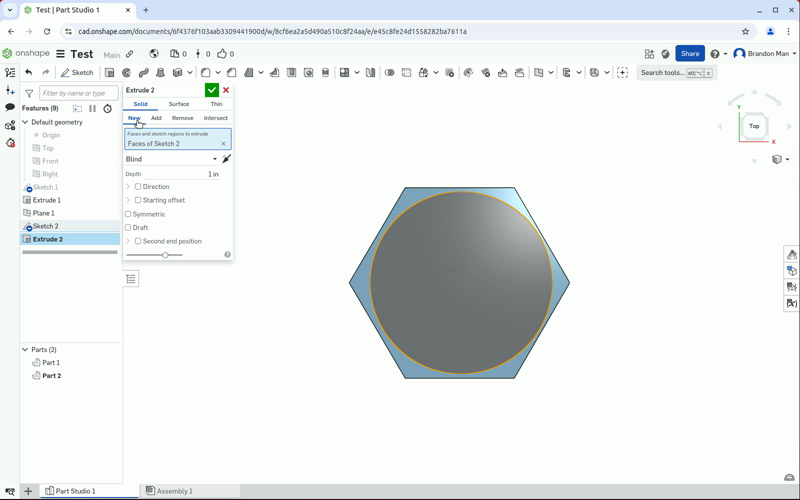
key(tab, 4)
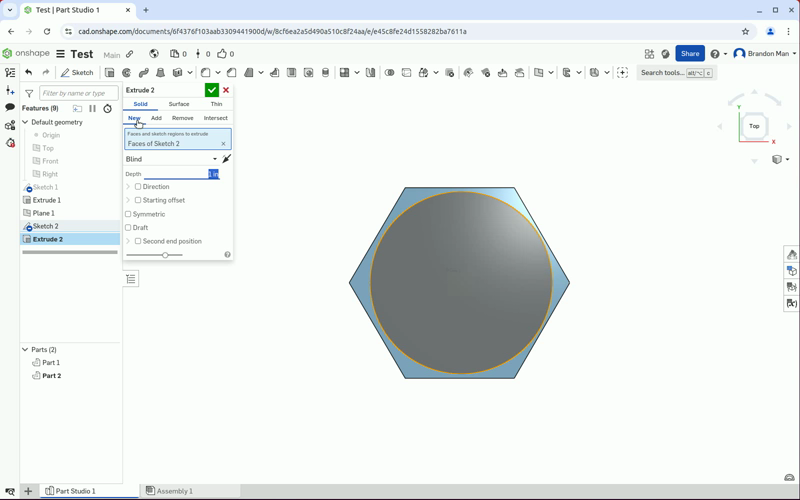
text(7.703)
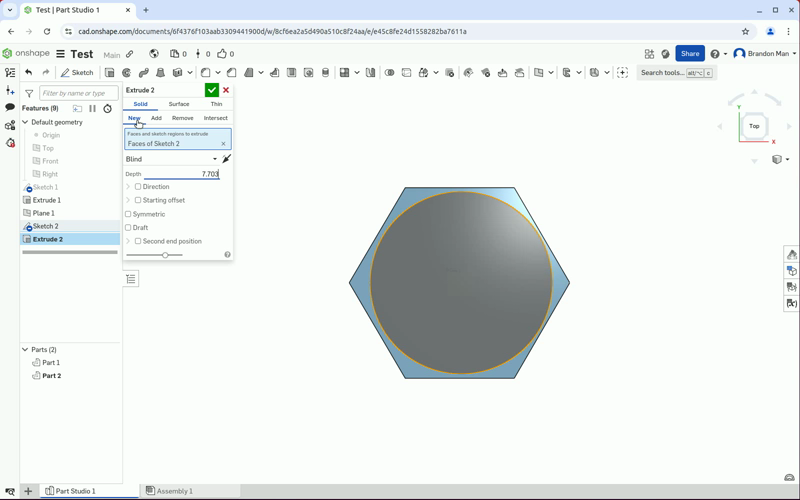
key(enter)
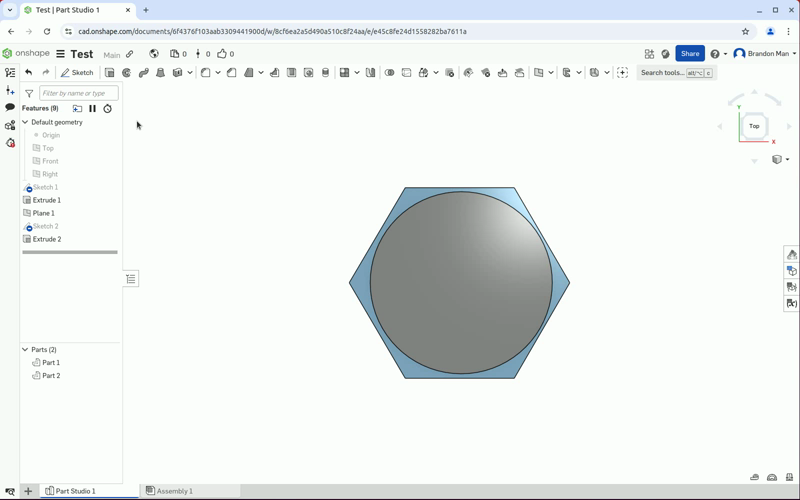
key(shift+h)
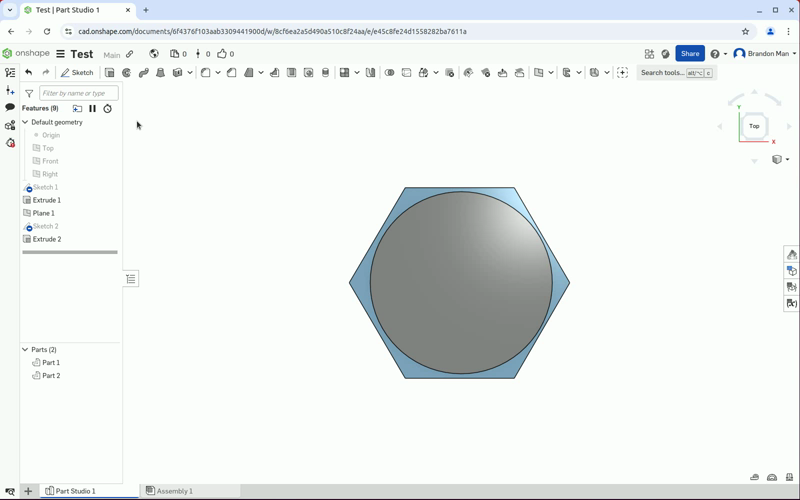
key(shift+h)
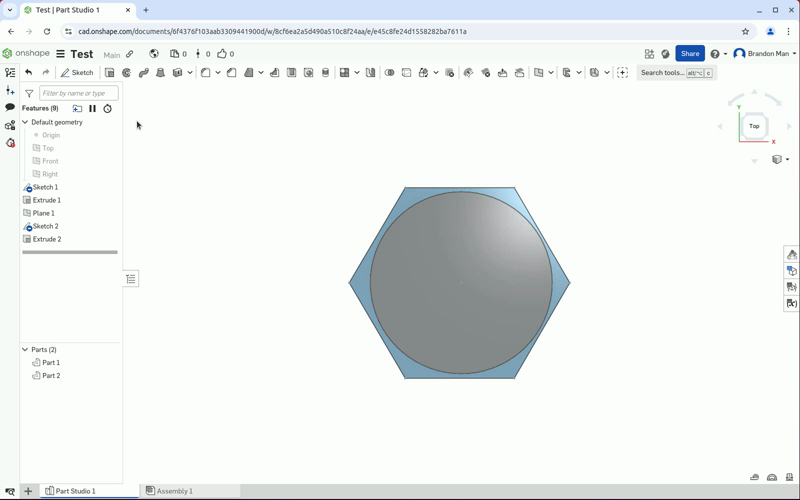
key(shift+7)
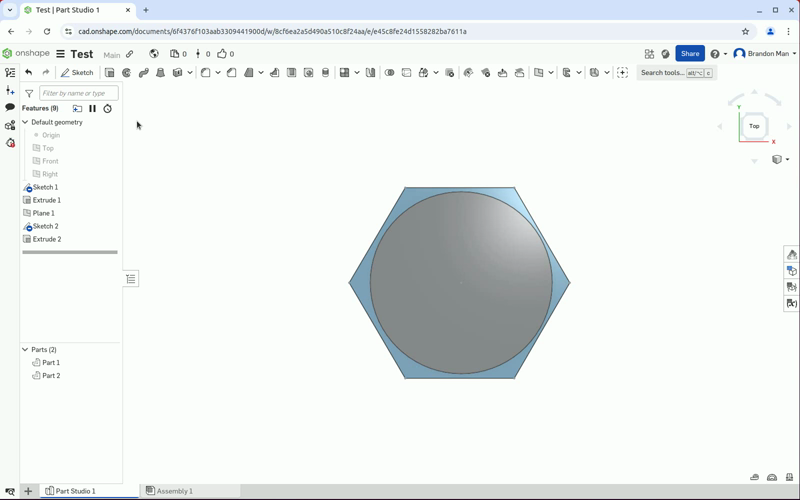
key(up, 3)
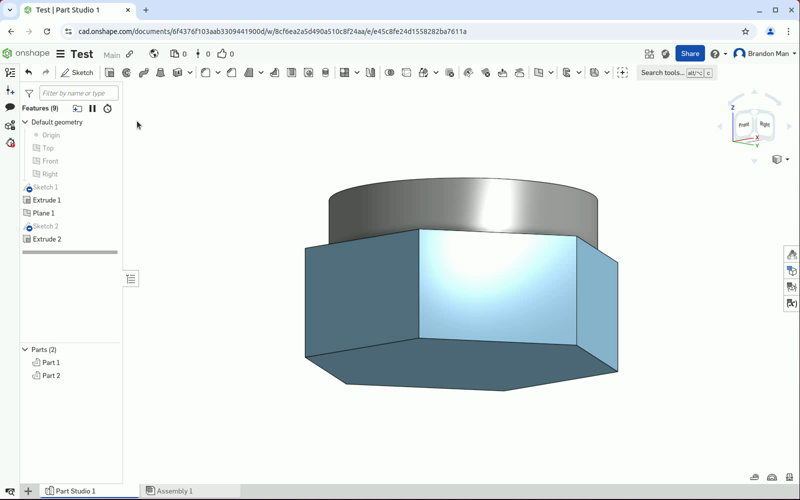
key(left, 3)
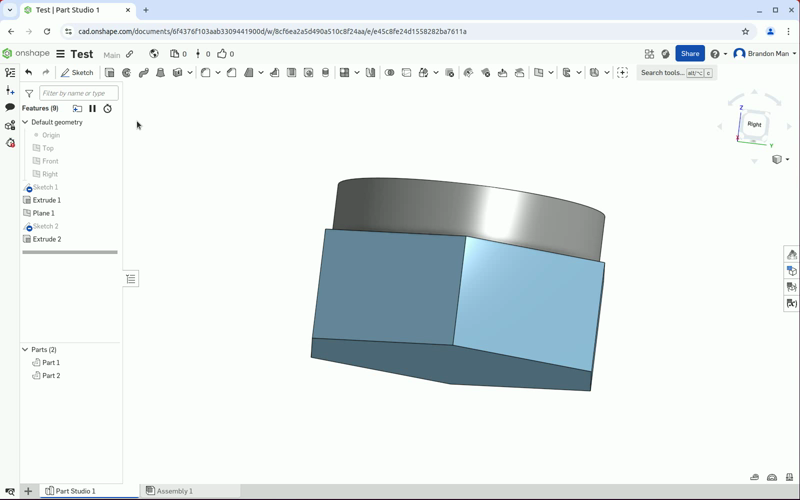
key(right, 3)
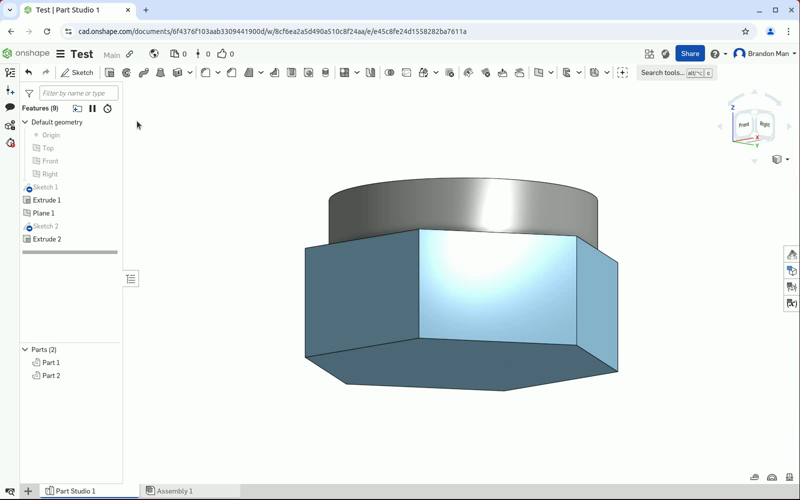
key(down, 3)
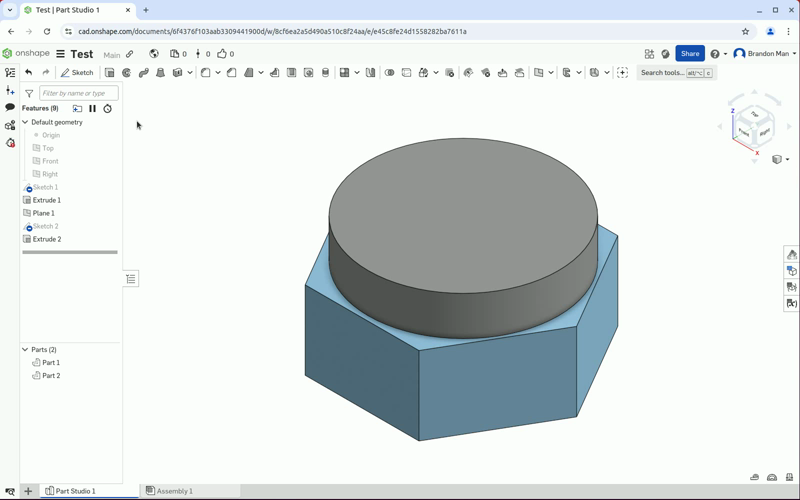
mouse_move(73, 189)
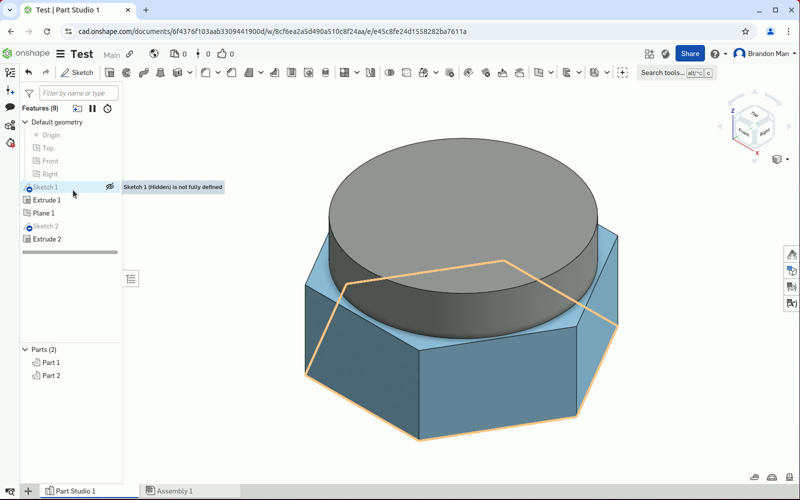
click(73, 189)